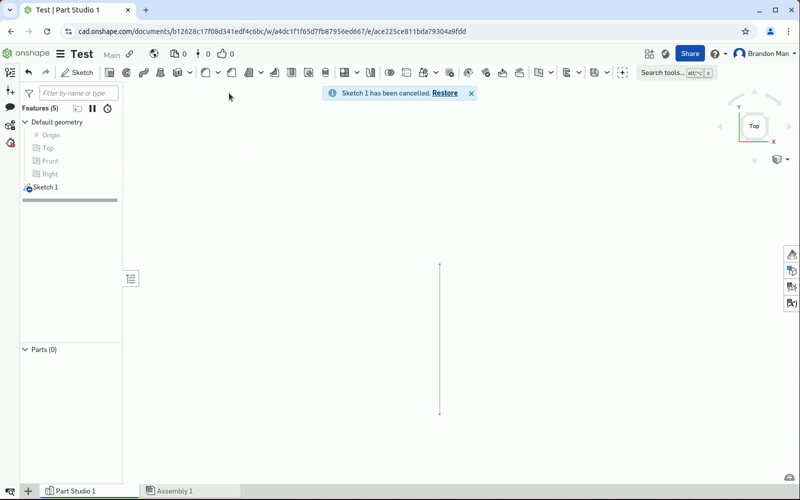
key(shift+h)
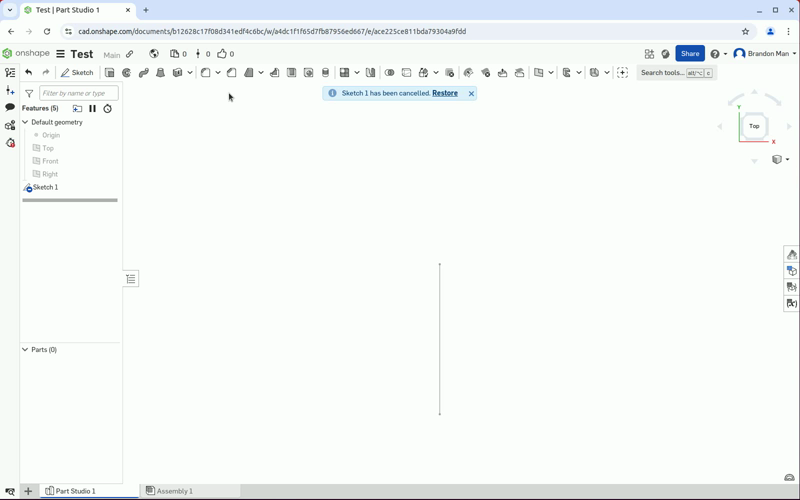
key(shift+s)
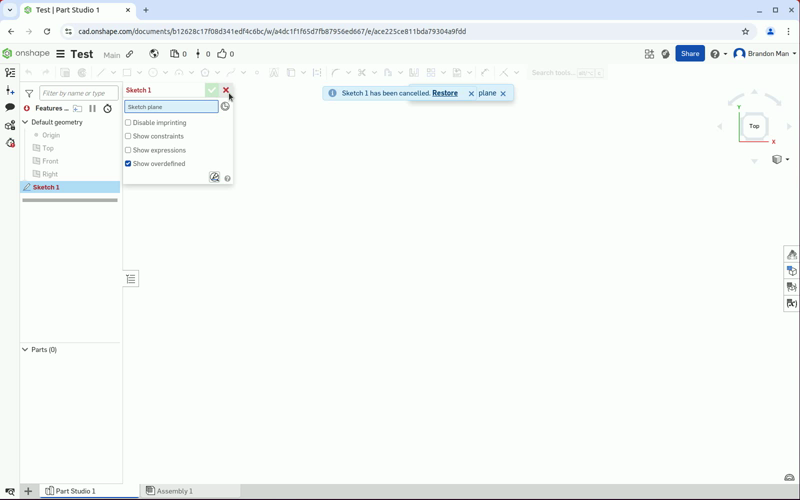
mouse_move(73, 150)
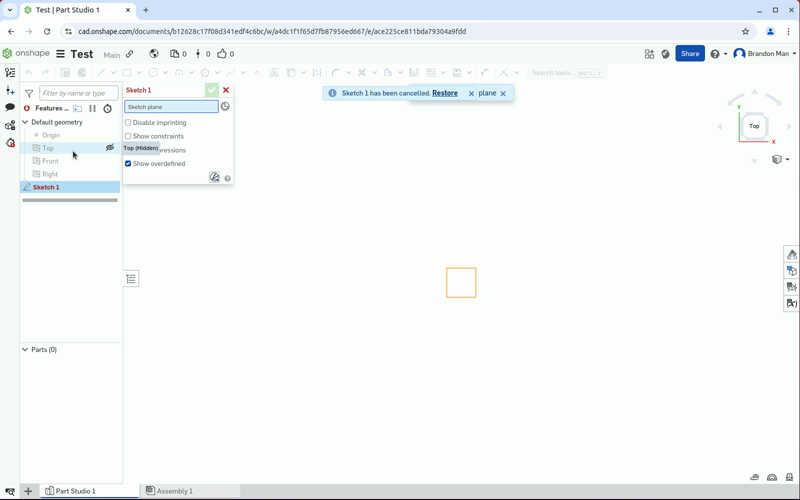
click(73, 150)
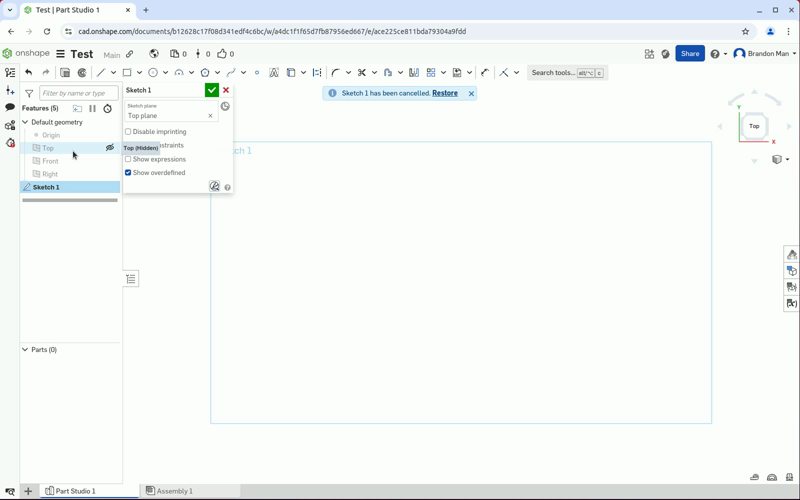
mouse_move(73, 352)
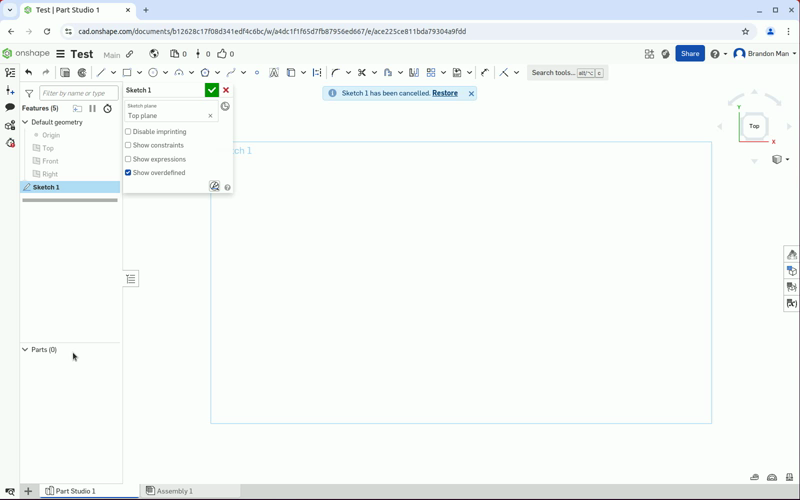
key(y)
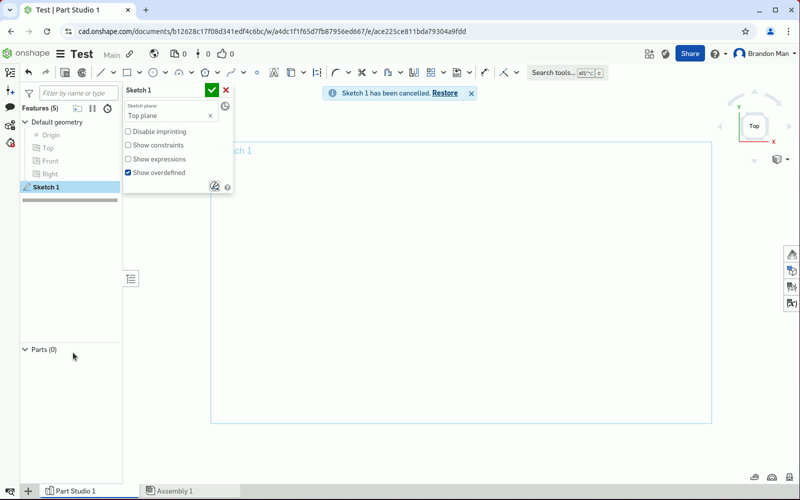
key(l)
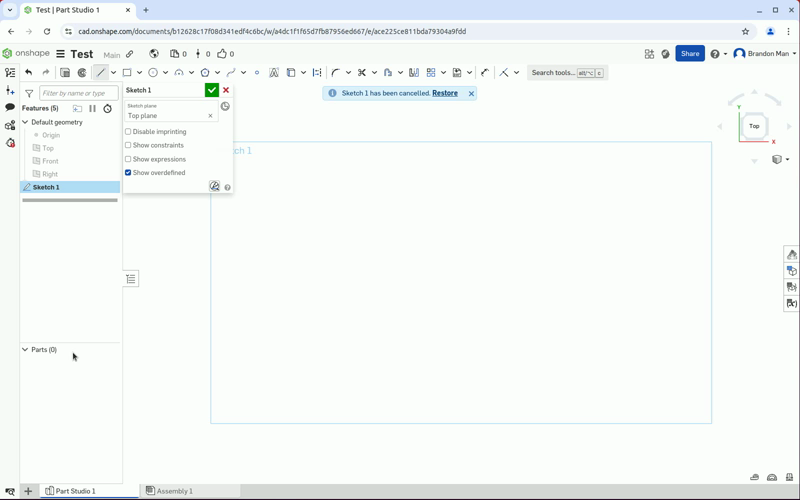
key_down(shift)
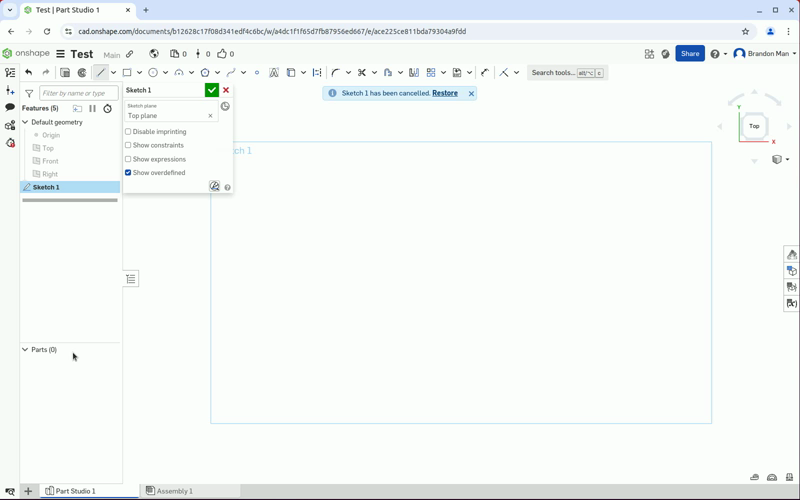
mouse_move(376, 353)
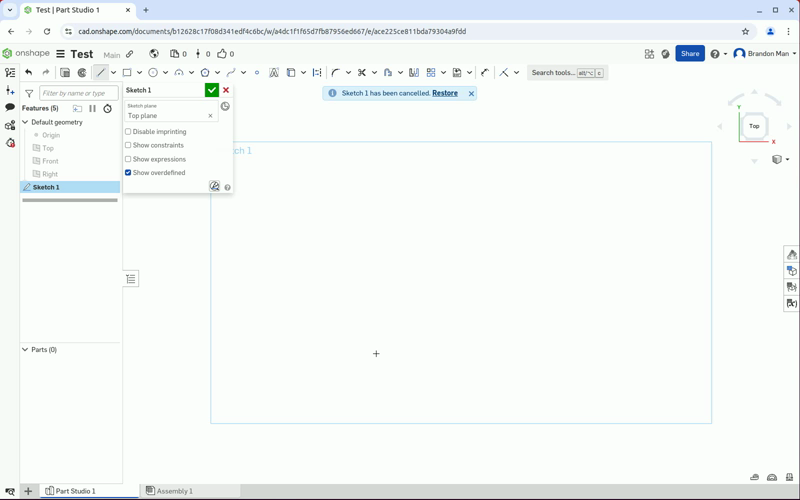
click(376, 353)
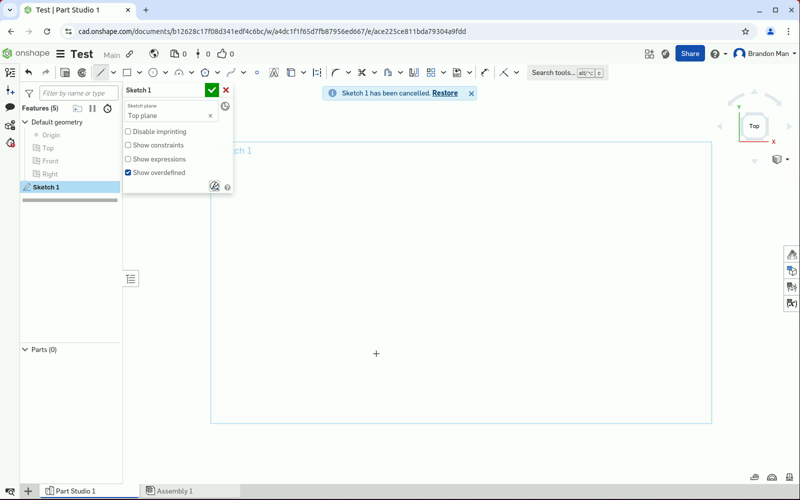
key_up(shift)
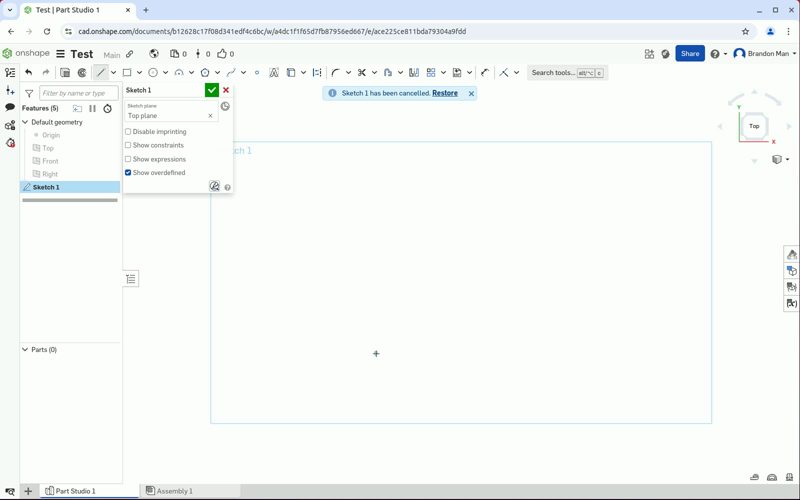
key_down(shift)
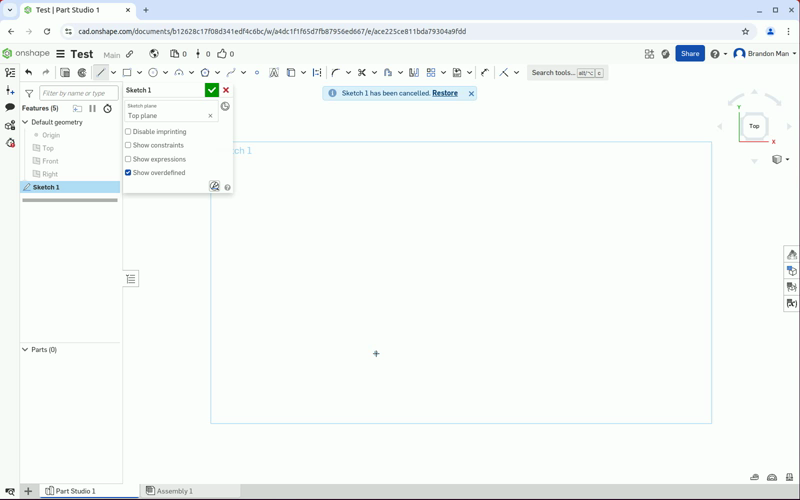
mouse_move(544, 353)
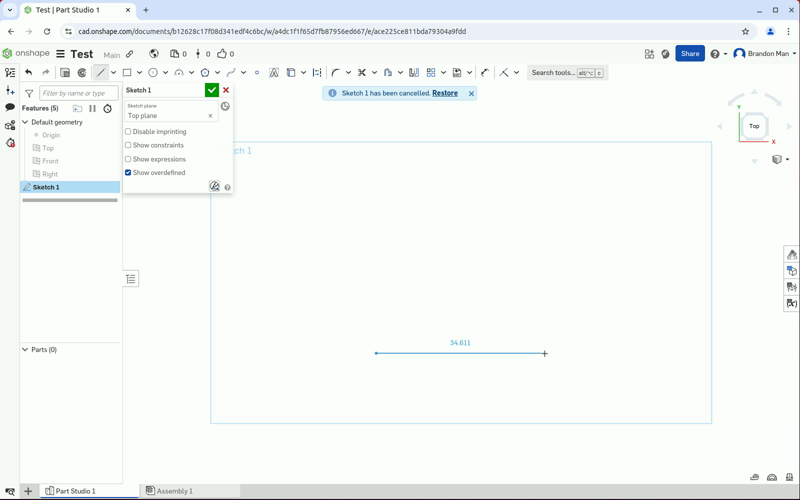
click(544, 353)
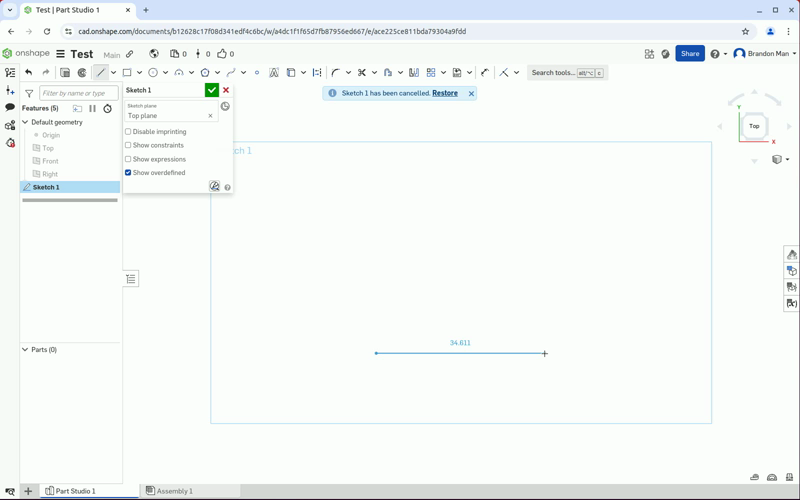
key_up(shift)
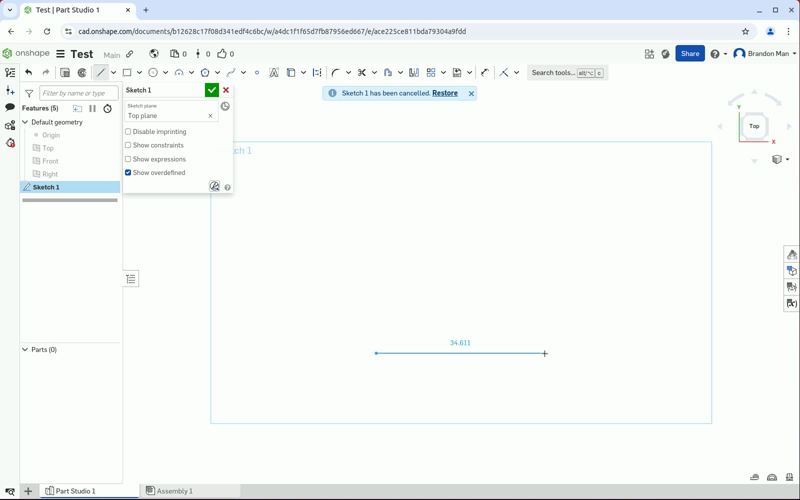
key_down(shift)
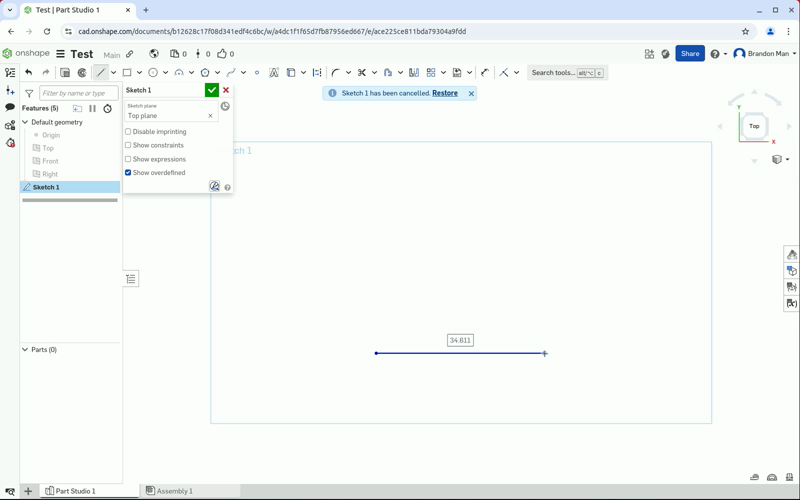
mouse_move(544, 213)
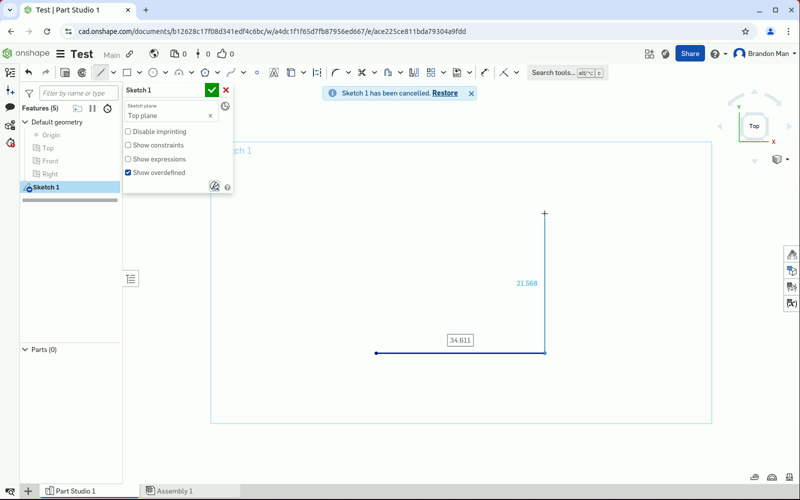
click(544, 213)
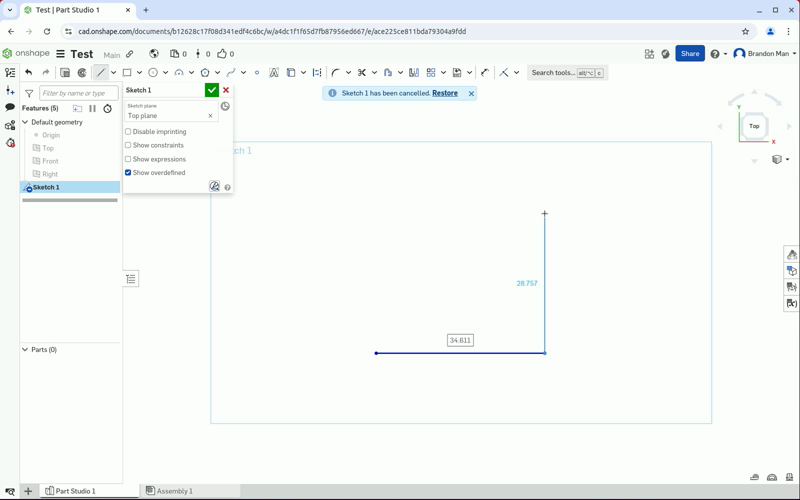
key_up(shift)
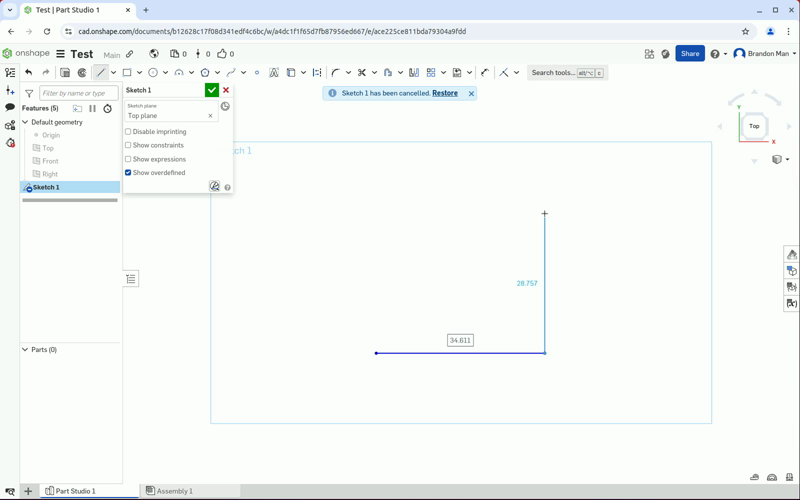
key_down(shift)
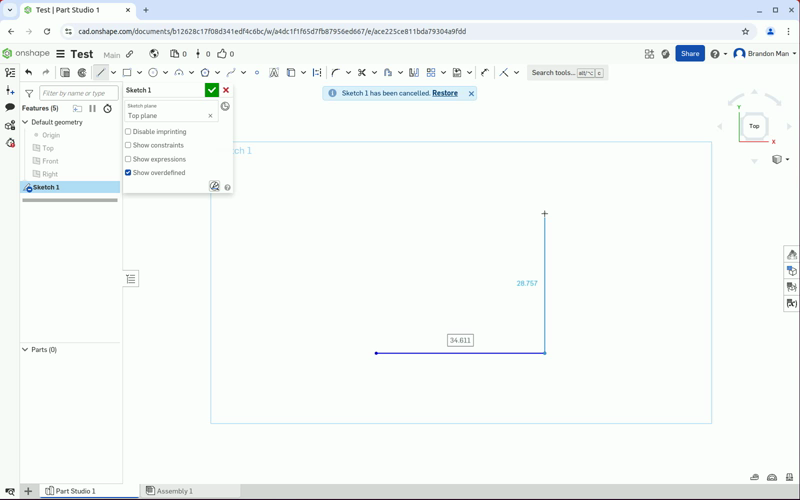
mouse_move(376, 213)
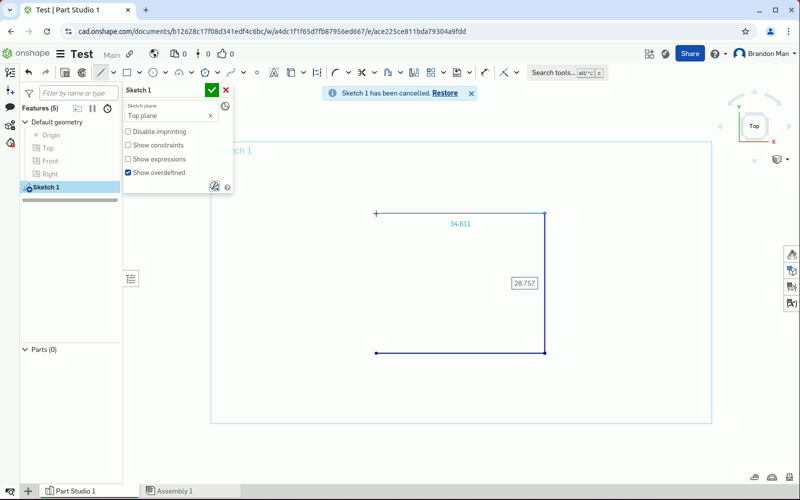
click(376, 213)
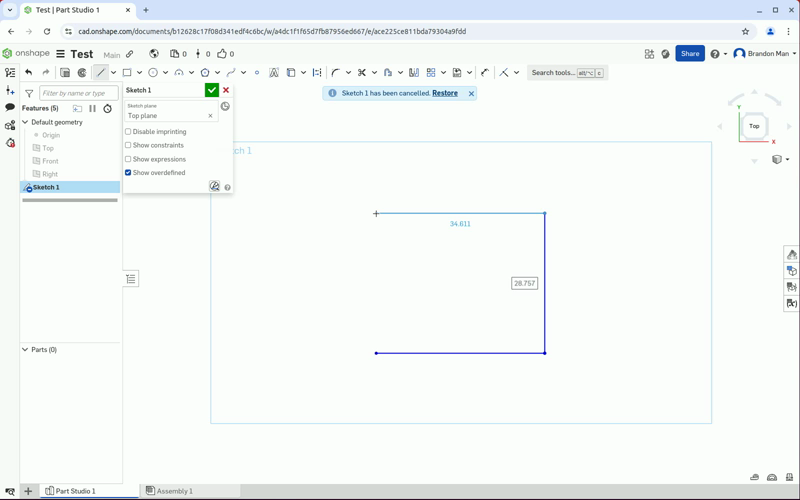
key_up(shift)
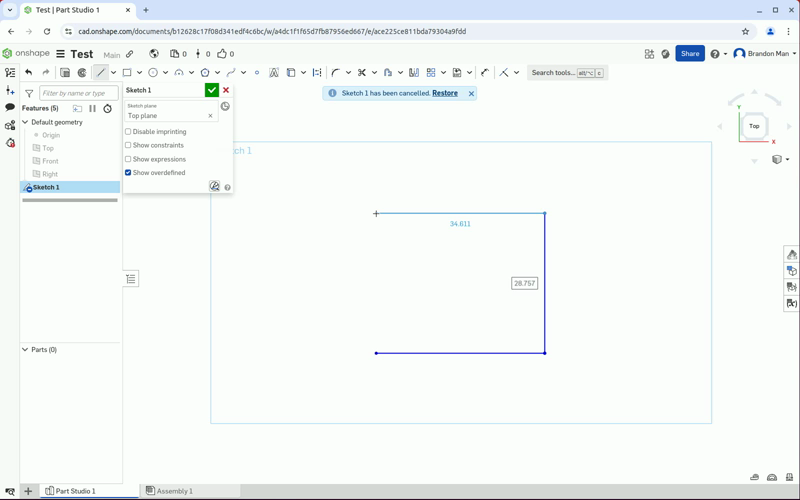
key_down(shift)
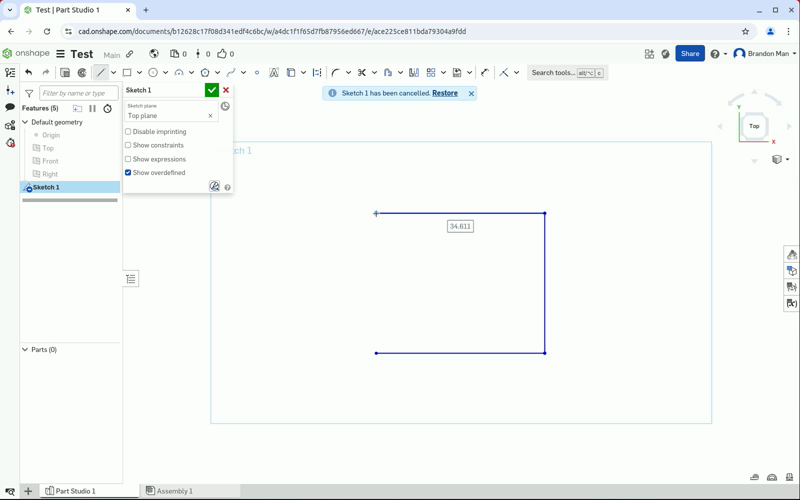
mouse_move(376, 353)
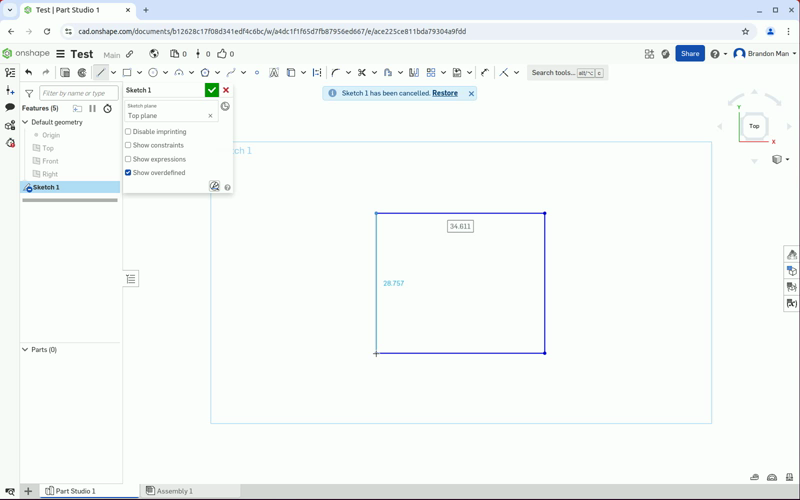
key_up(shift)
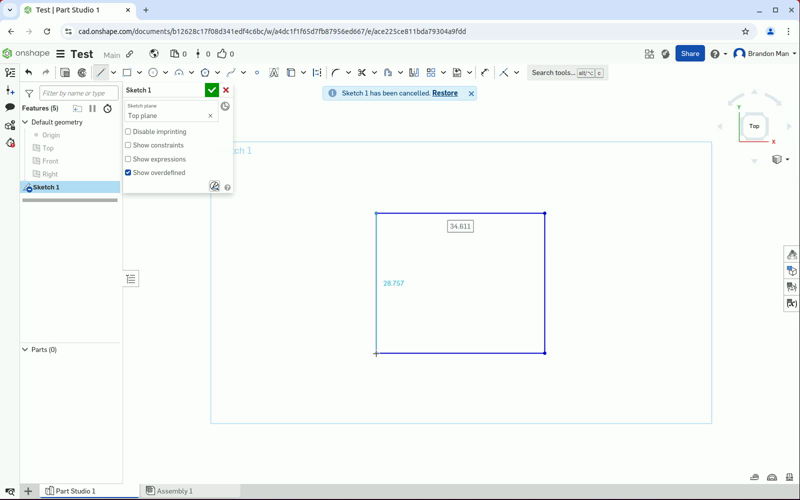
click(376, 353)
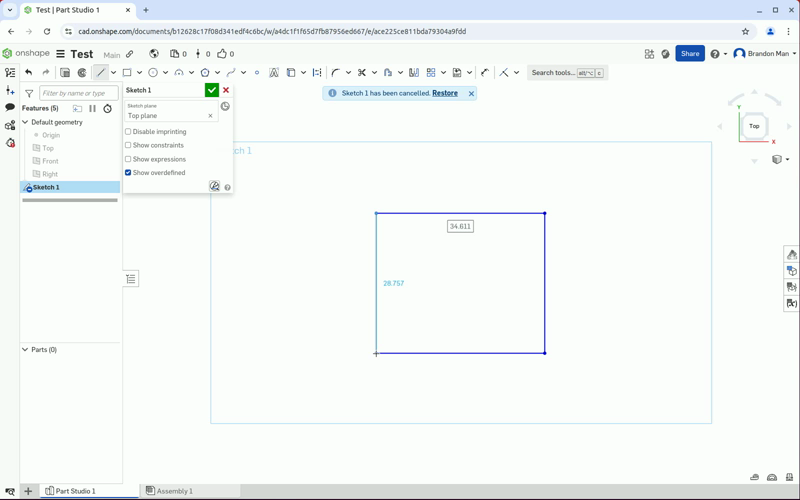
key(esc)
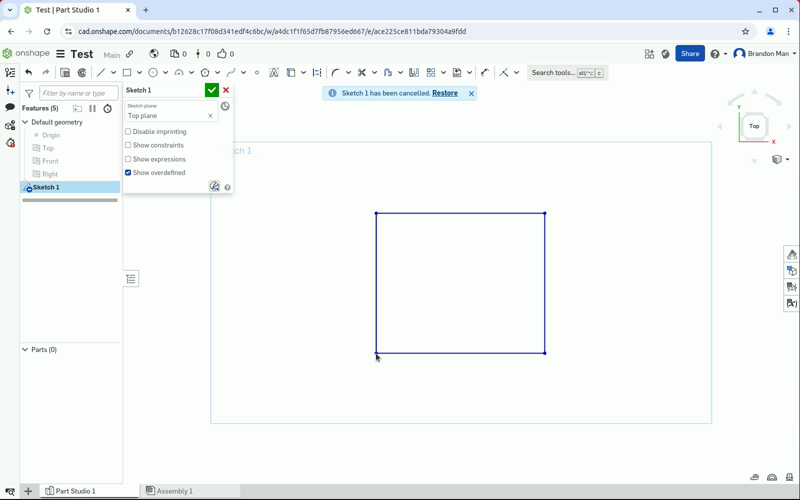
mouse_move(403, 245)
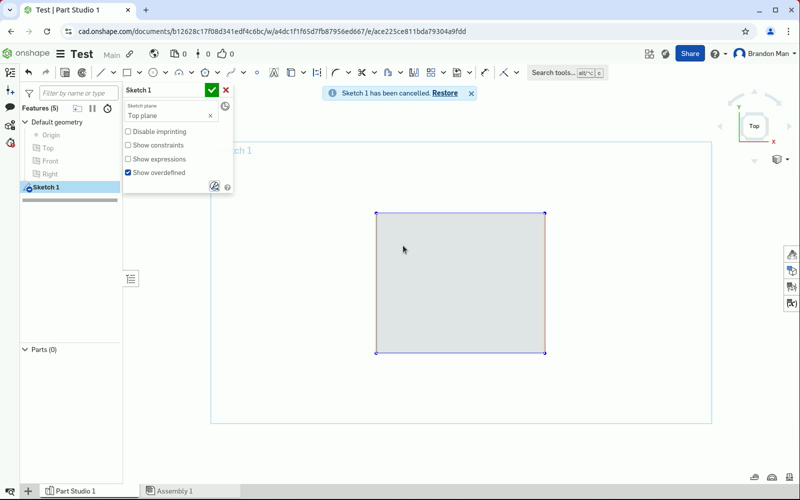
click(403, 245)
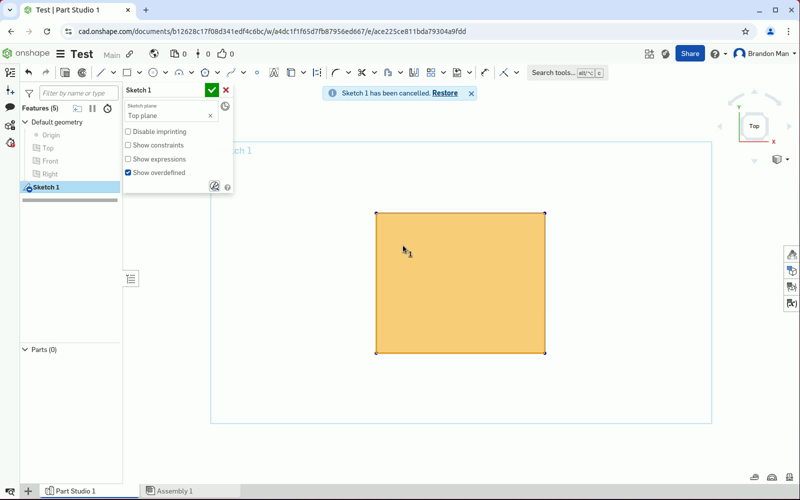
mouse_move(73, 352)
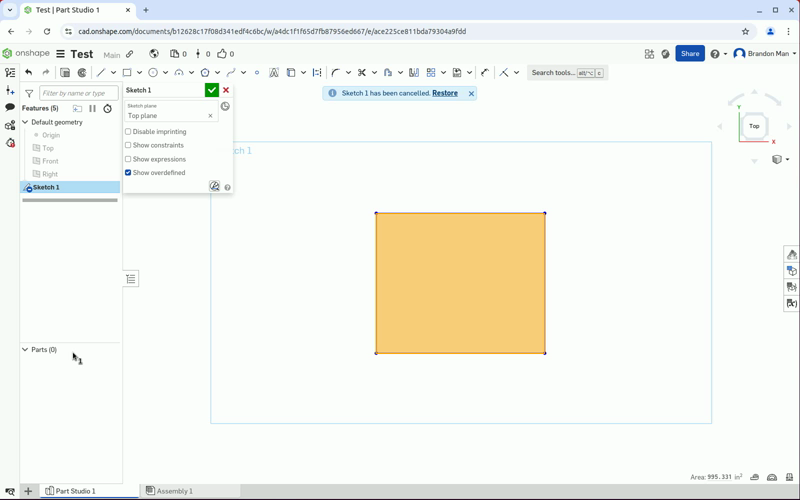
key(shift+y)
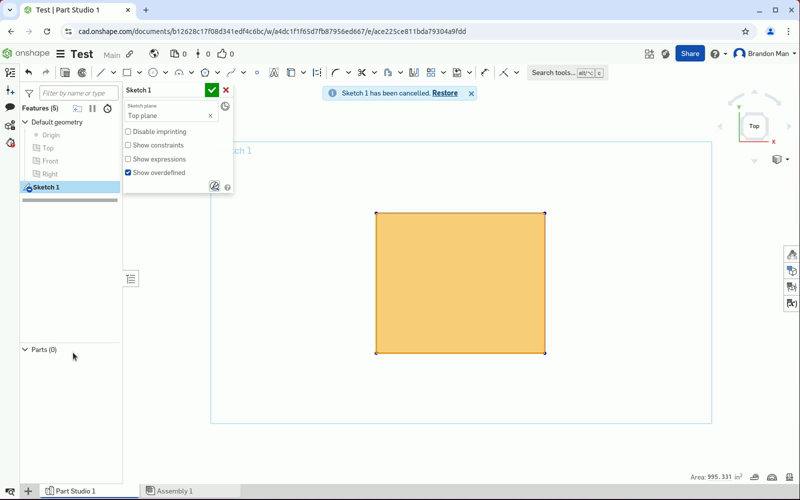
key(shift+e)
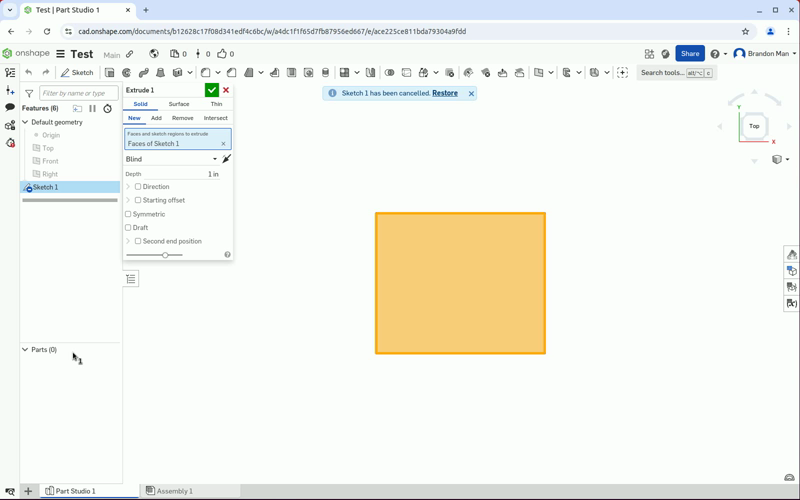
mouse_move(143, 106)
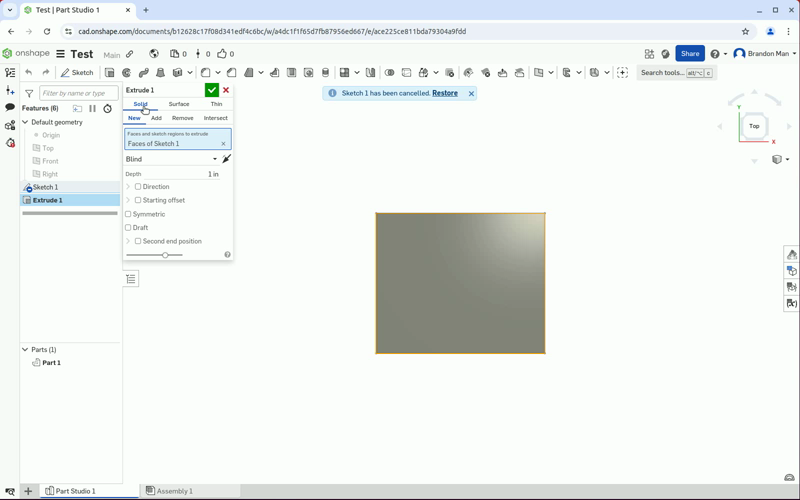
click(143, 106)
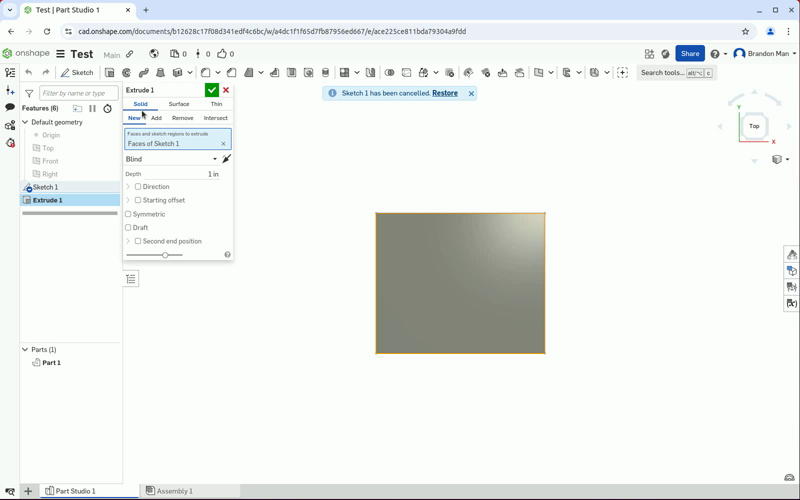
mouse_move(137, 120)
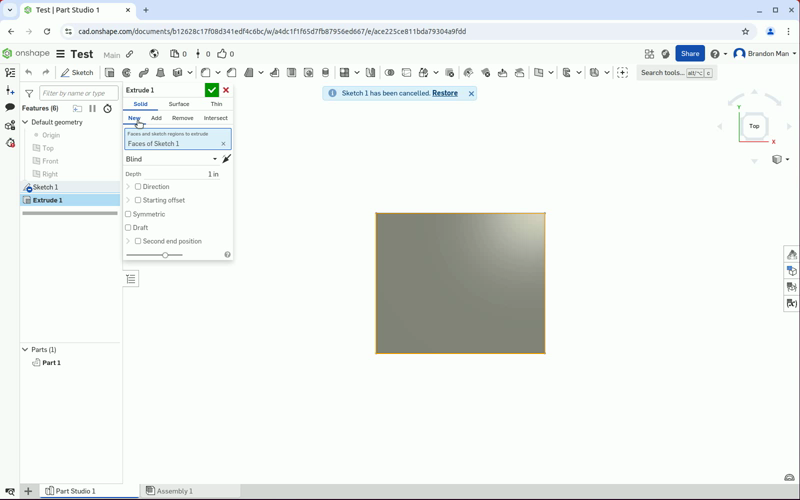
click(137, 120)
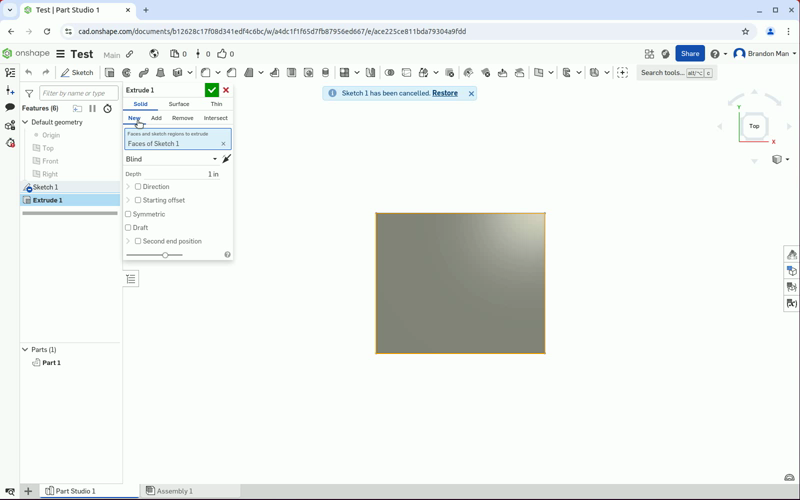
key(tab, 4)
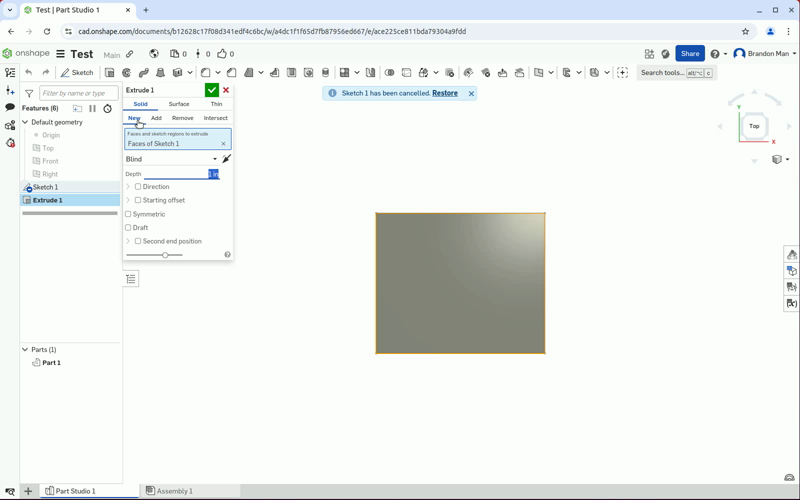
text(14.443)
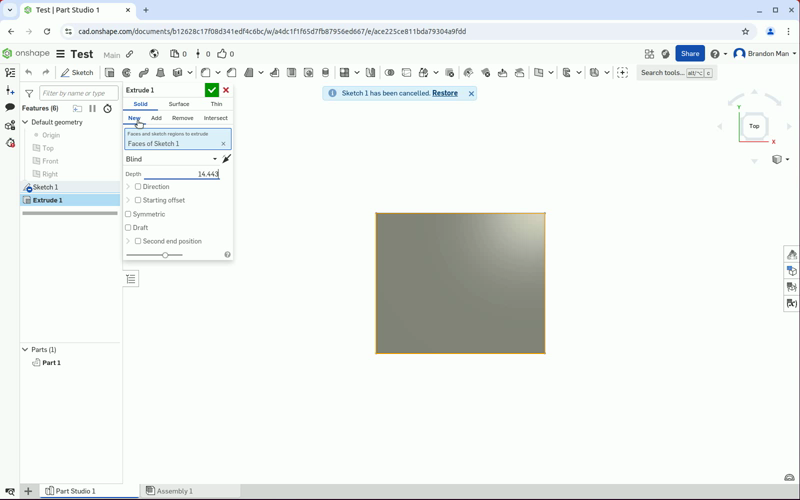
key(enter)
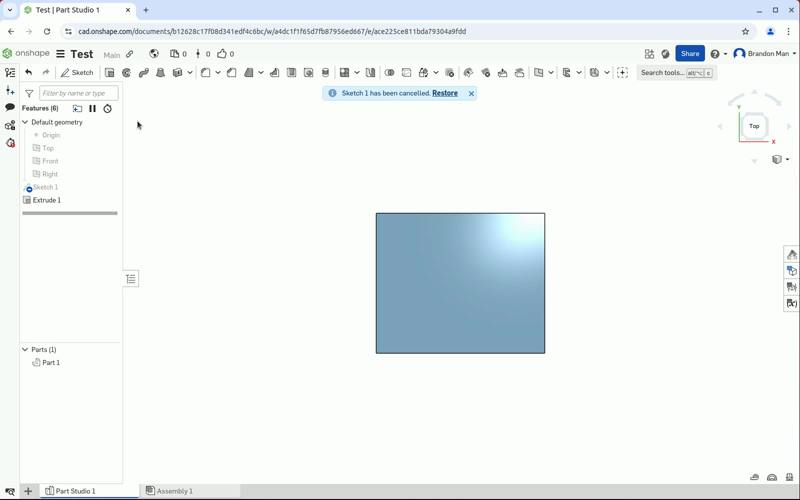
key(shift+h)
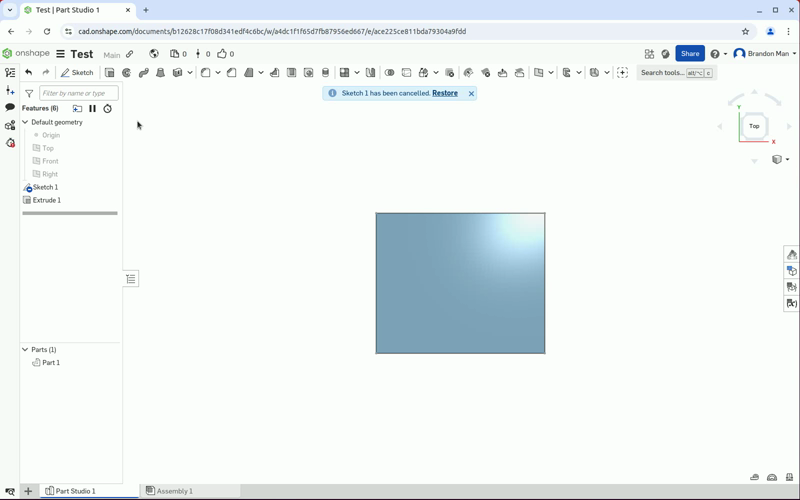
key(shift+h)
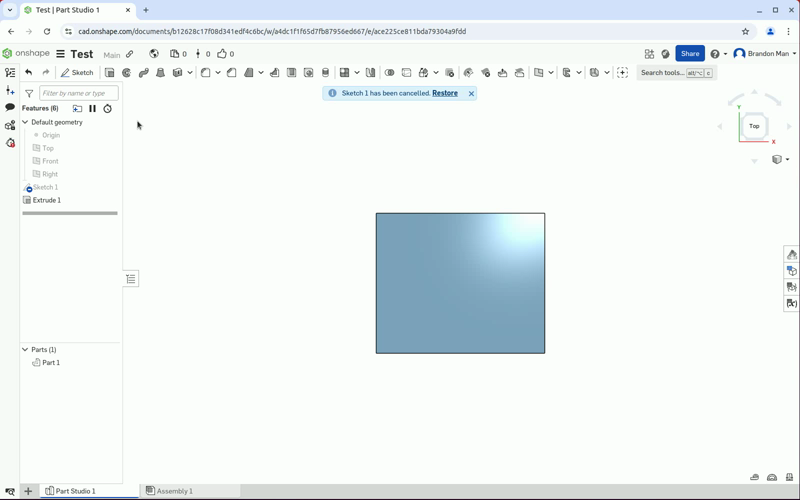
mouse_move(73, 189)
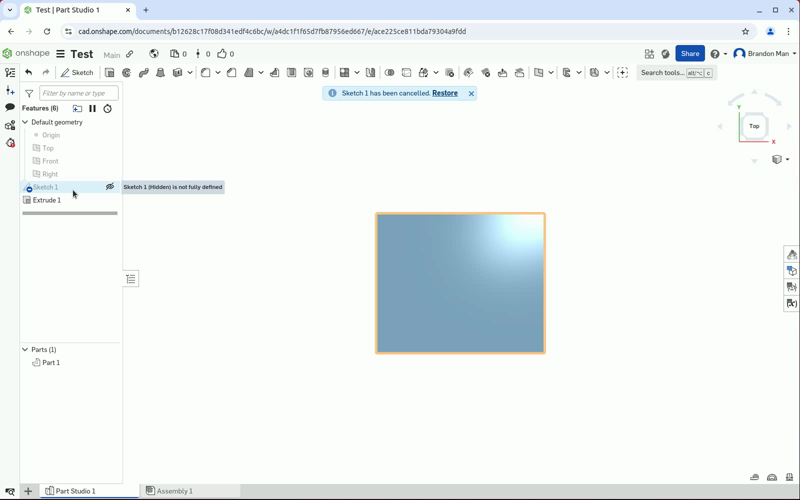
click(73, 189)
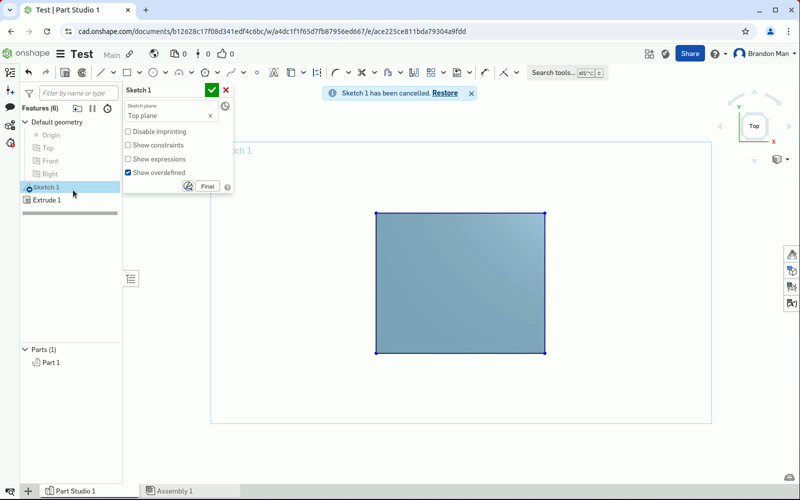
mouse_move(229, 92)
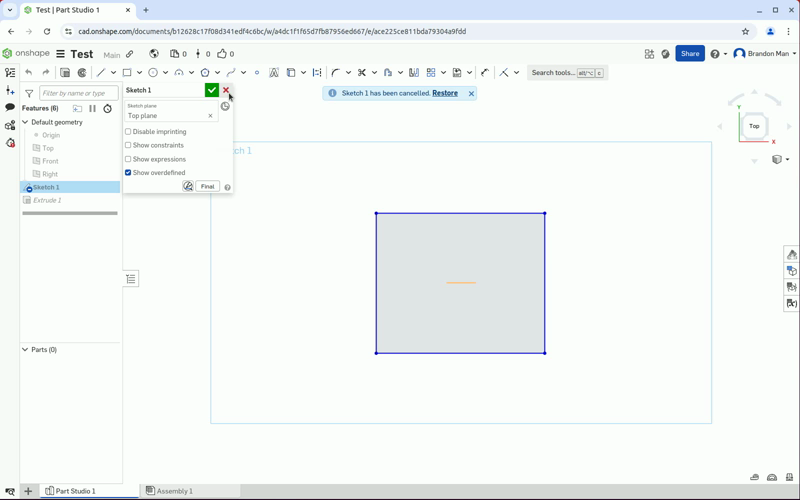
click(229, 92)
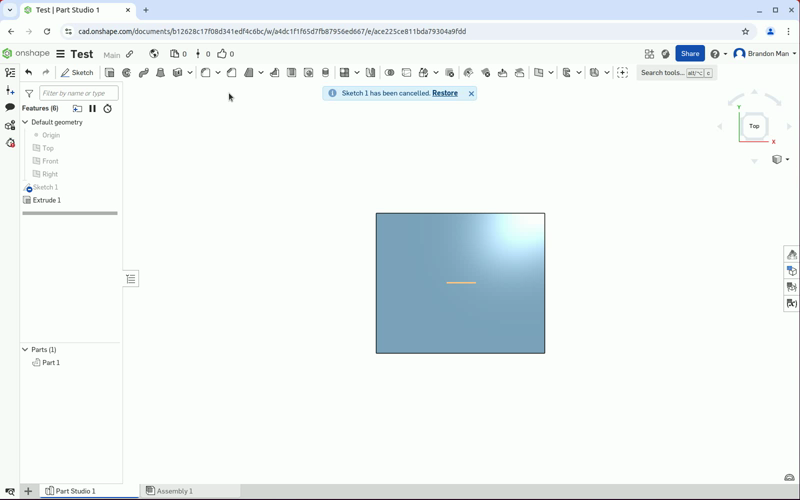
mouse_move(541, 75)
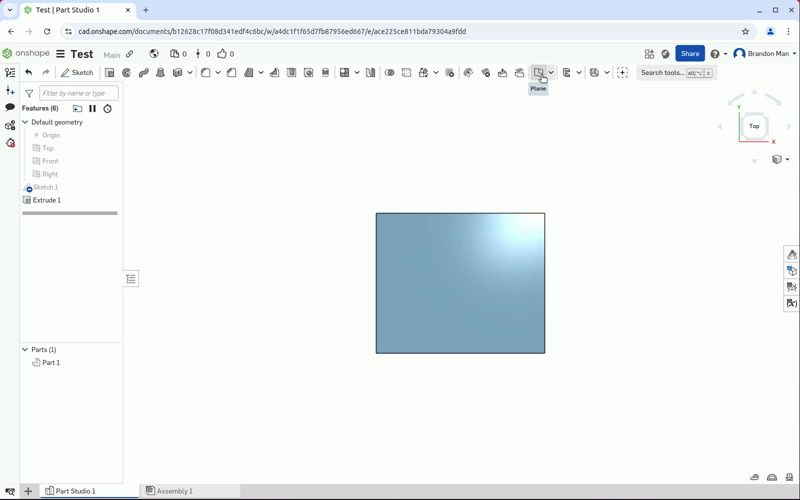
click(541, 75)
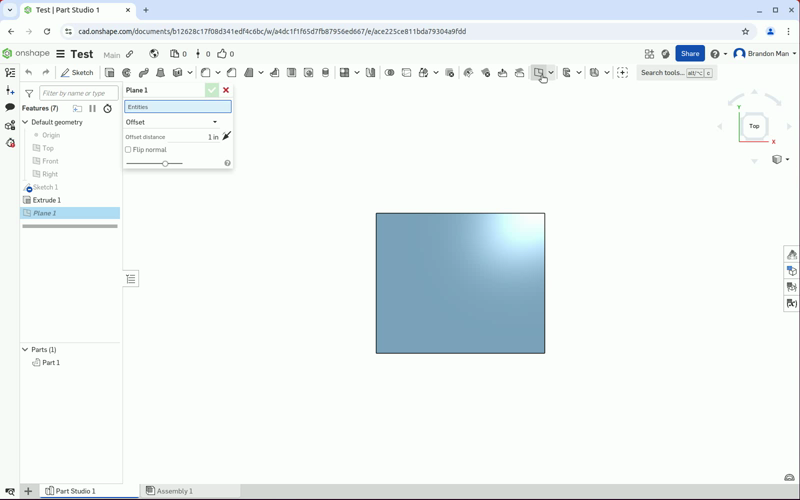
mouse_move(73, 150)
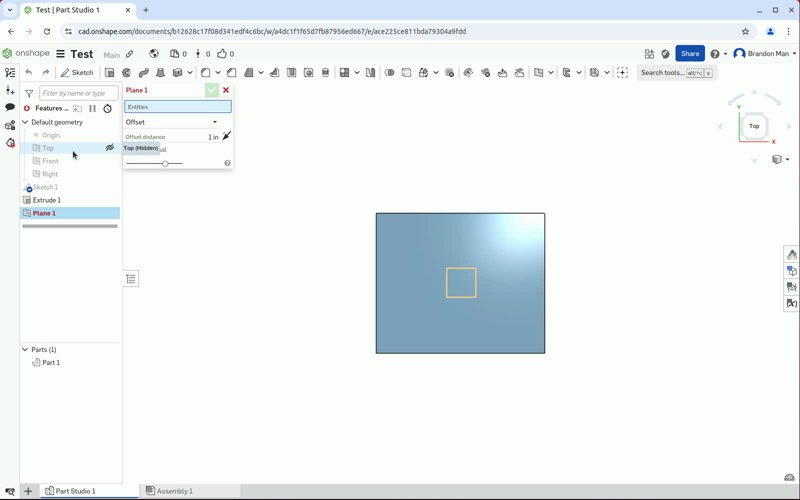
click(73, 150)
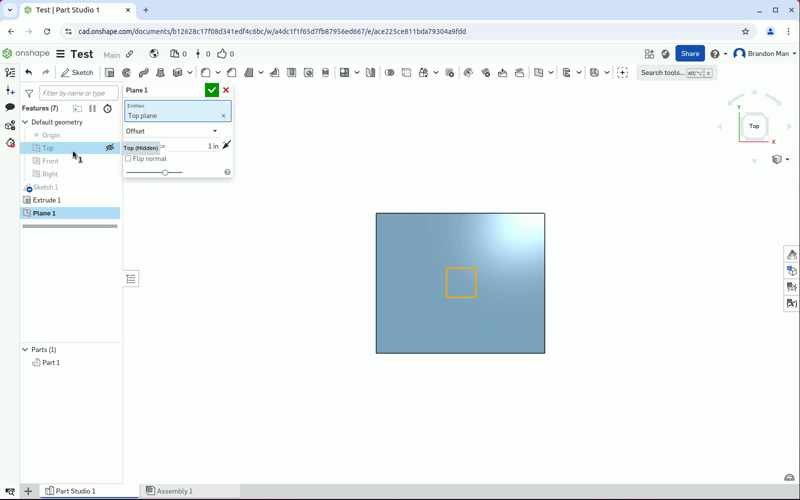
key(tab, 2)
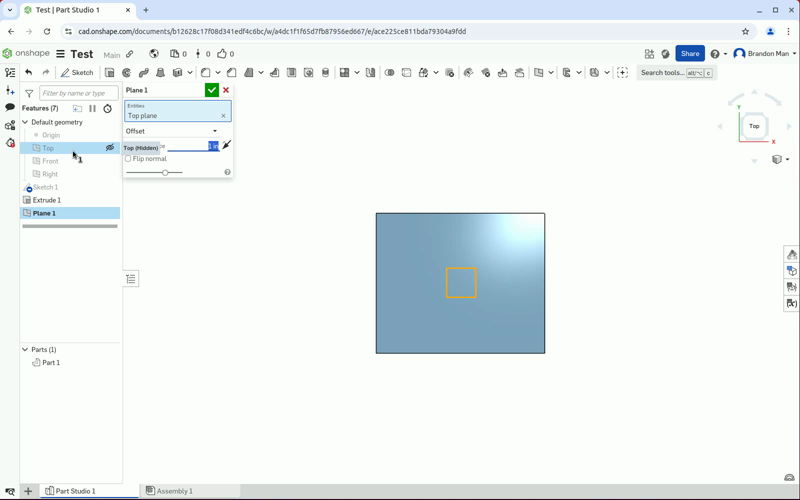
text(14.45)
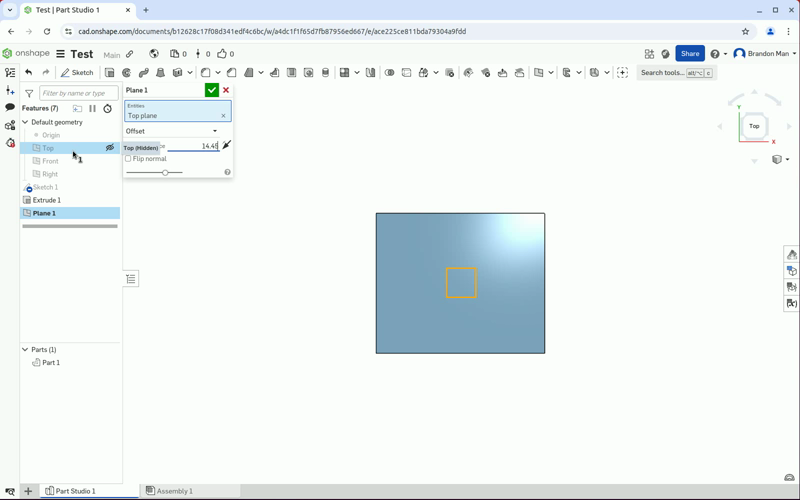
key(enter, 2)
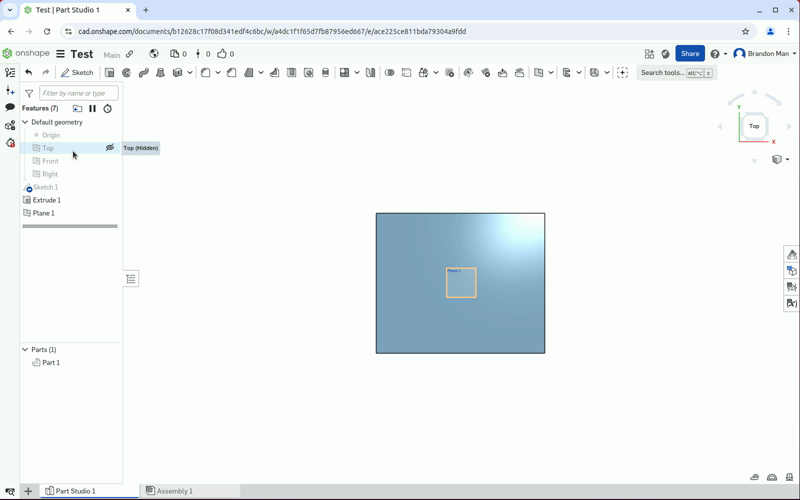
key(shift+s)
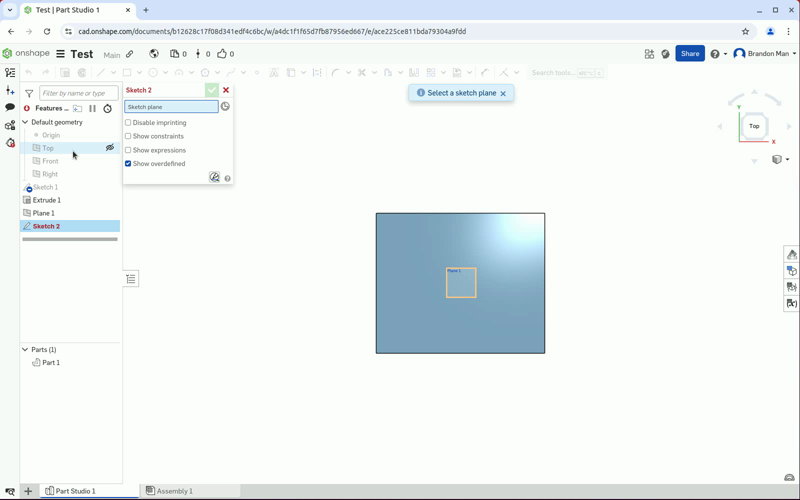
mouse_move(73, 215)
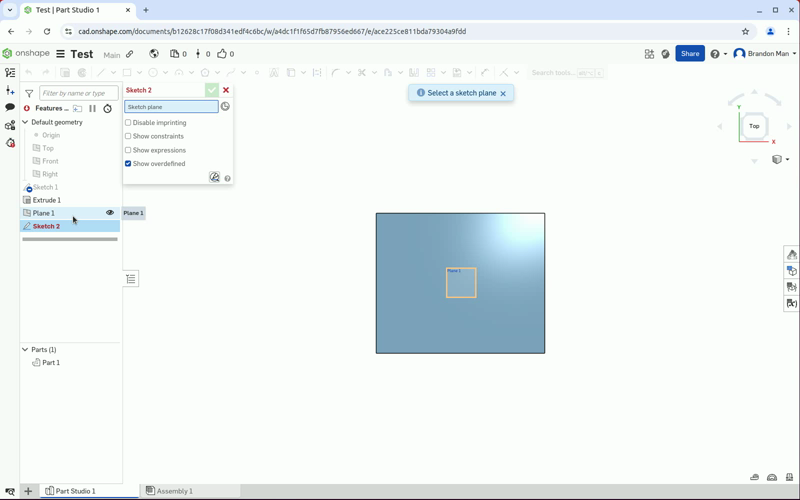
click(73, 215)
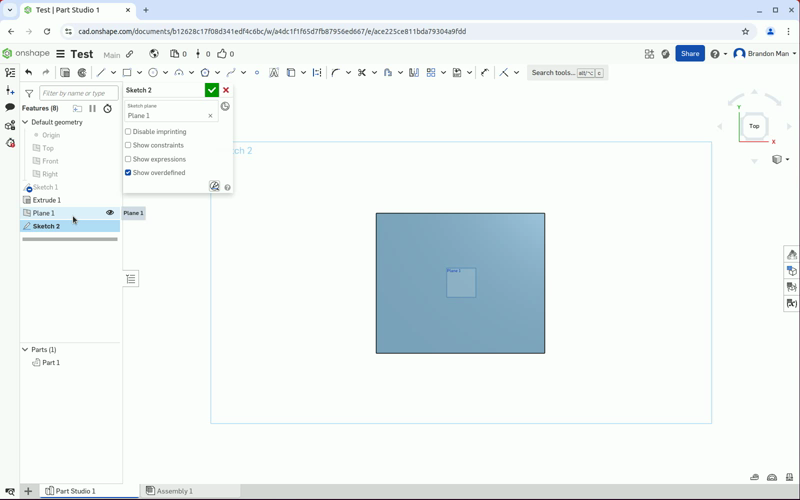
mouse_move(73, 352)
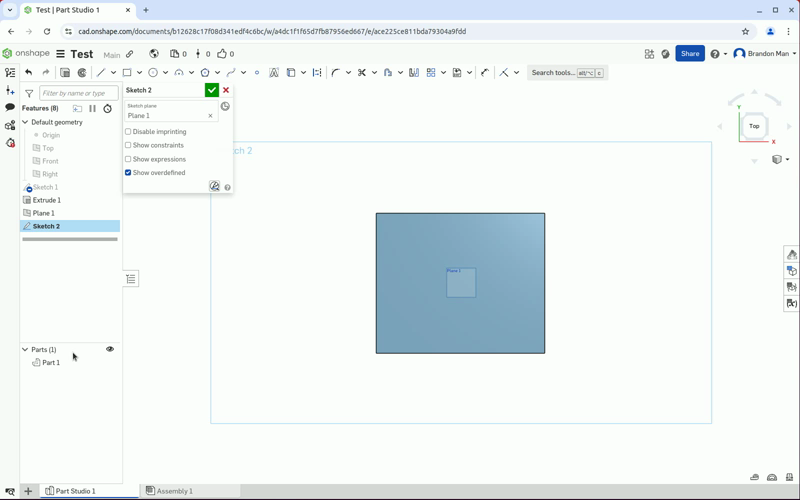
key(y)
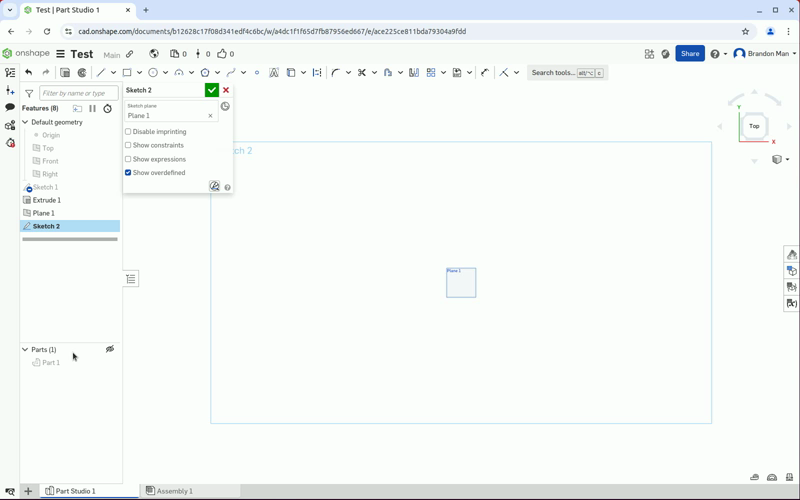
key(c)
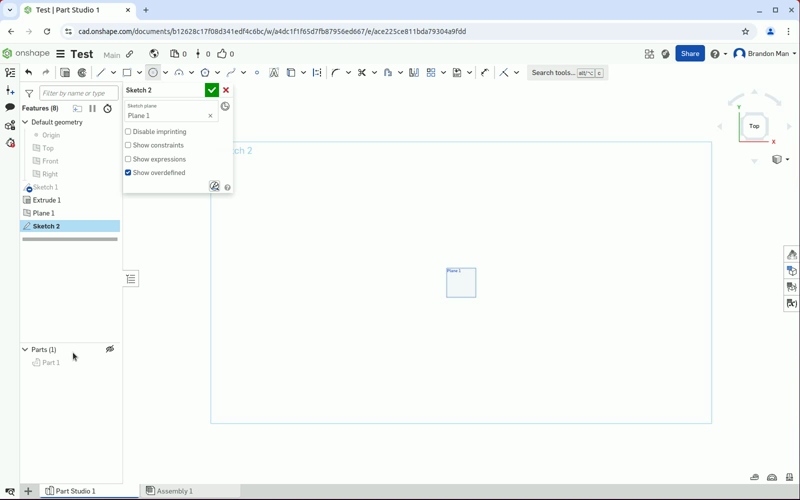
key_down(shift)
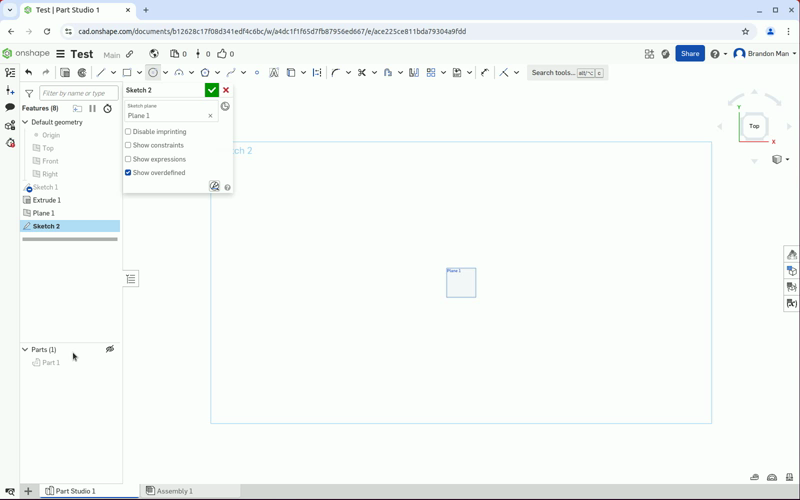
mouse_move(461, 282)
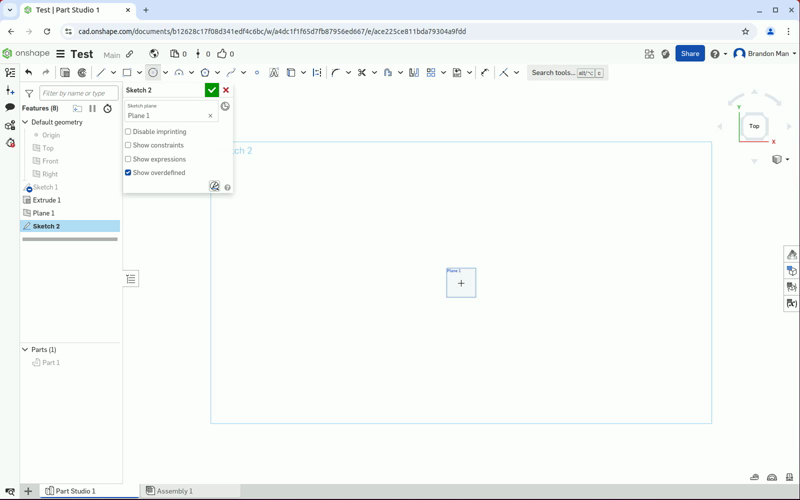
click(461, 282)
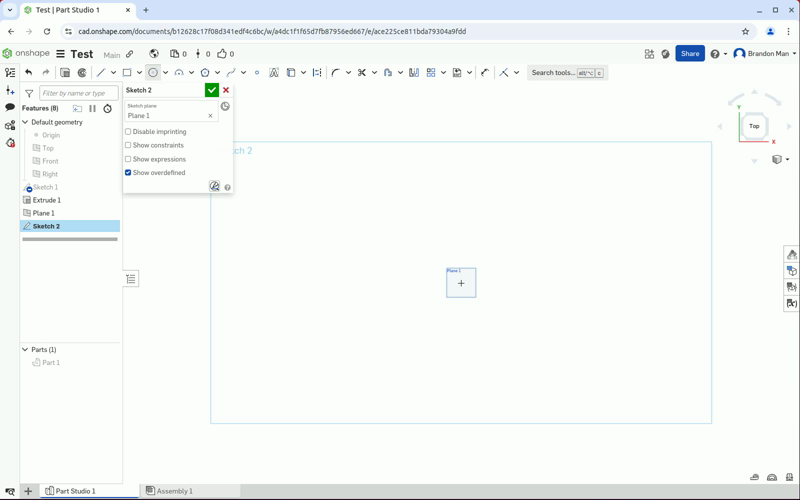
key_up(shift)
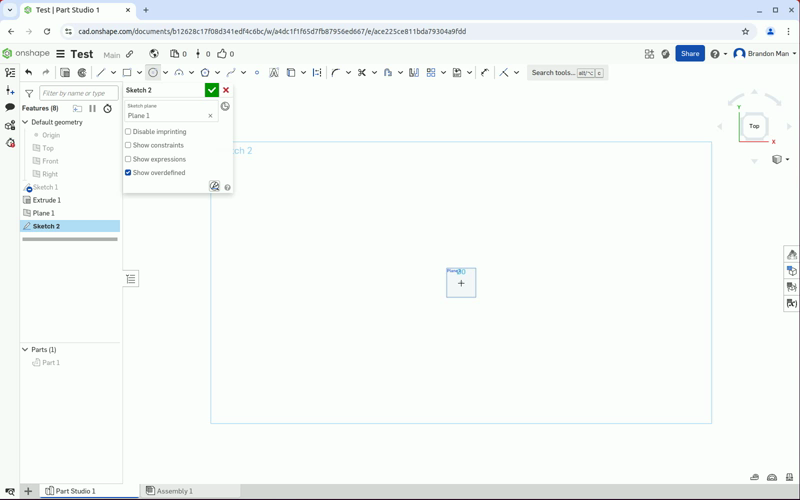
mouse_move(507, 282)
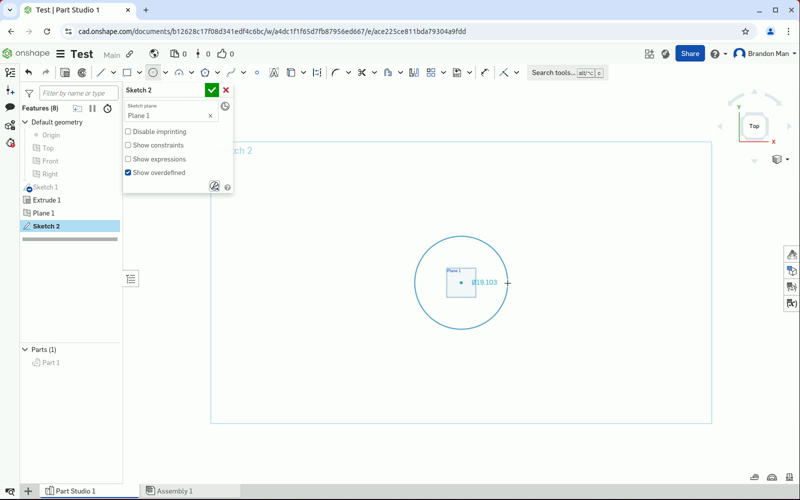
click(507, 282)
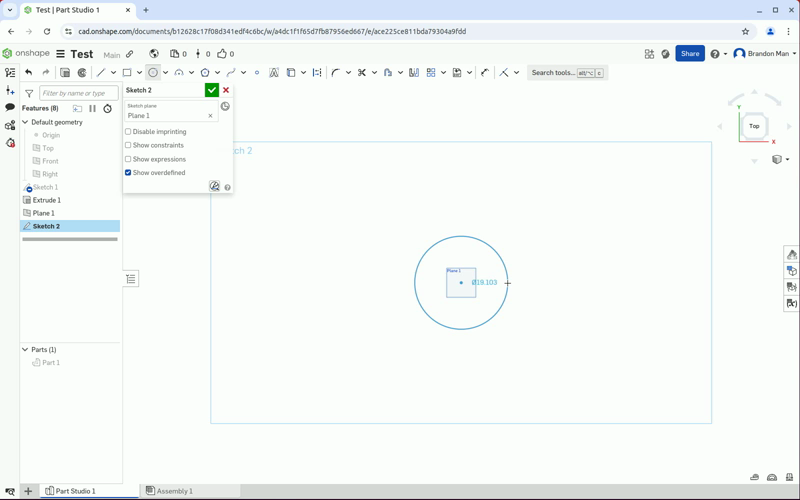
key(esc)
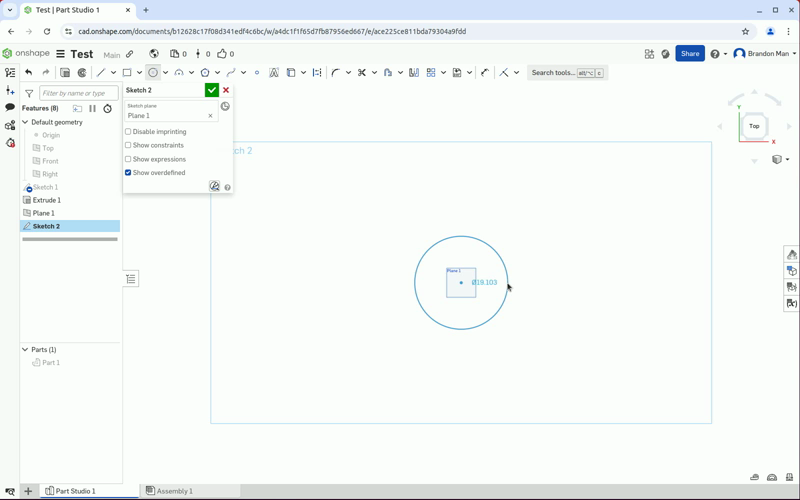
mouse_move(486, 296)
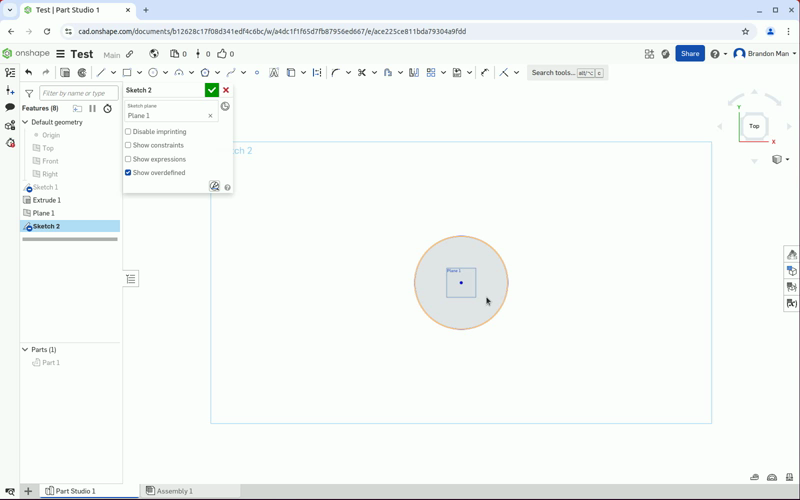
click(486, 296)
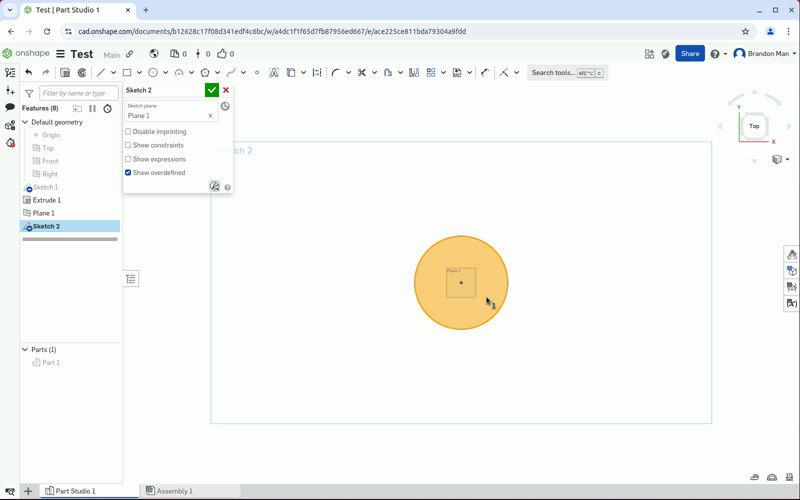
mouse_move(73, 352)
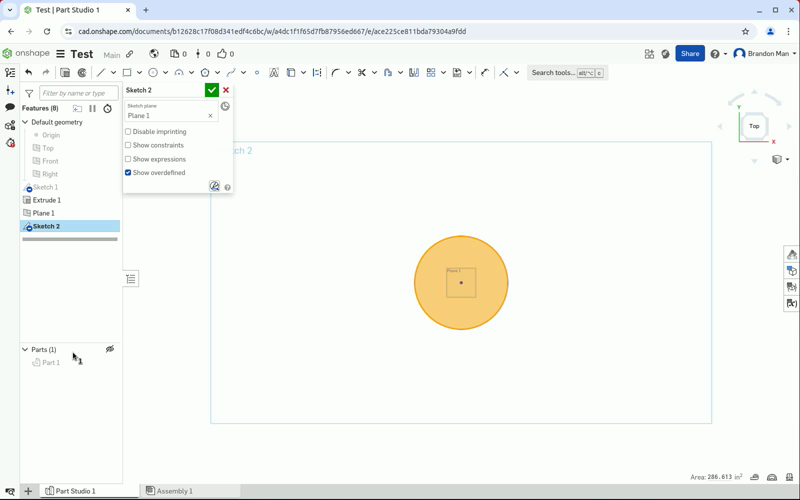
key(shift+y)
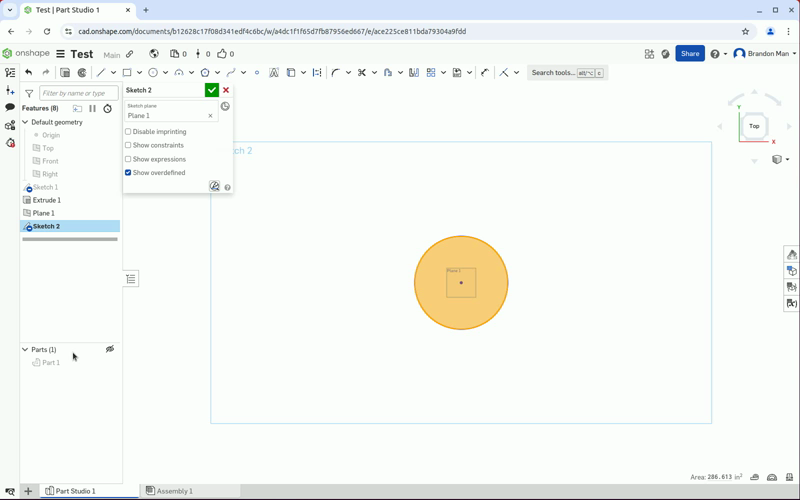
key(shift+e)
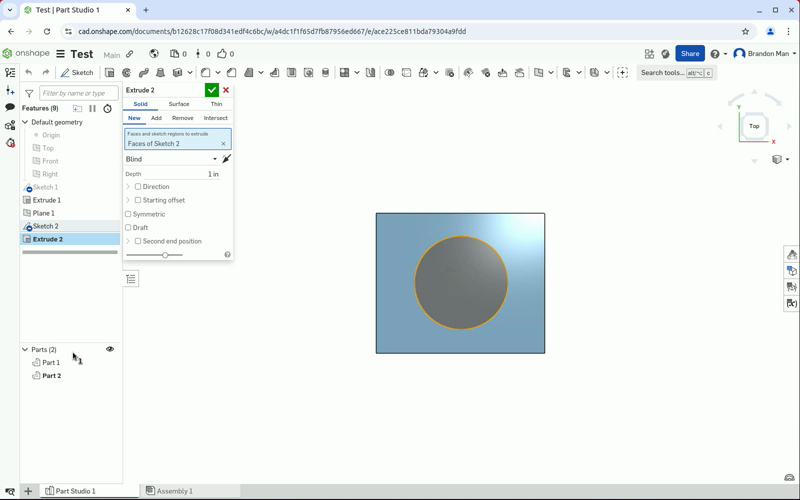
mouse_move(143, 106)
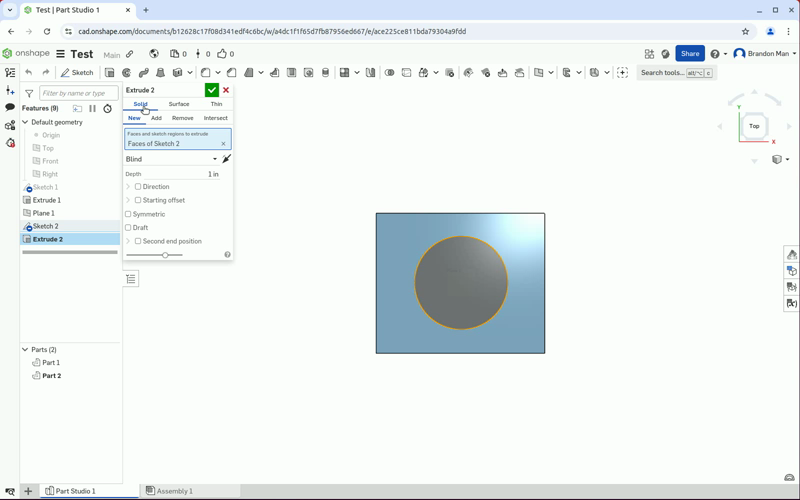
click(143, 106)
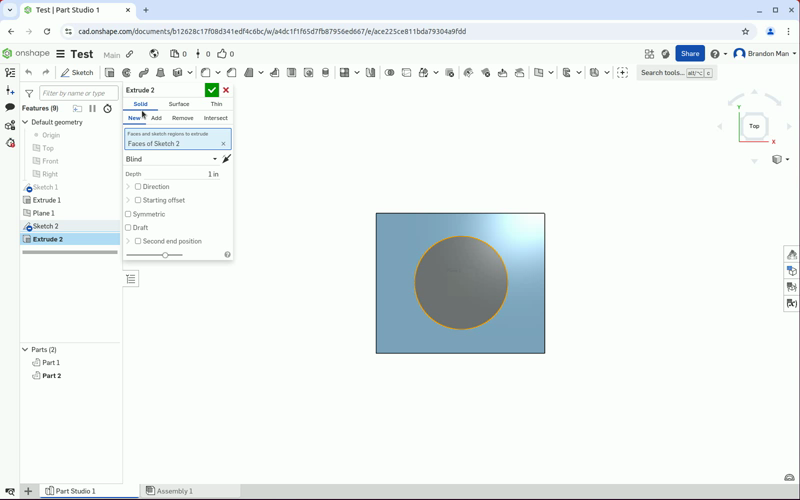
mouse_move(137, 120)
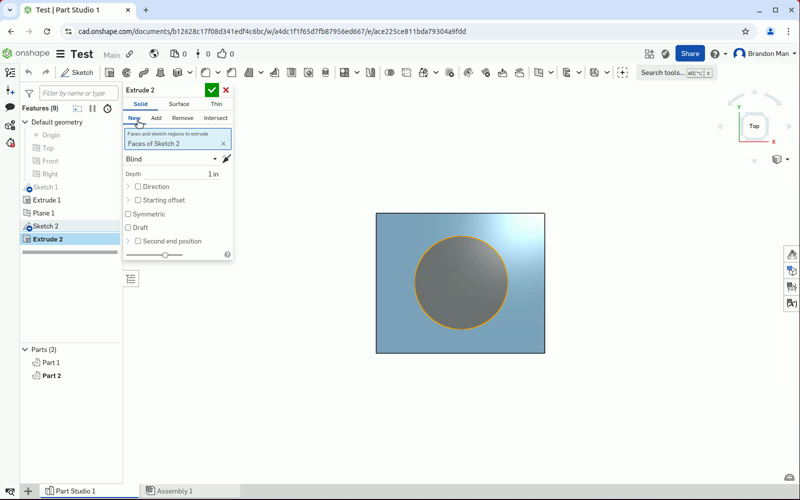
click(137, 120)
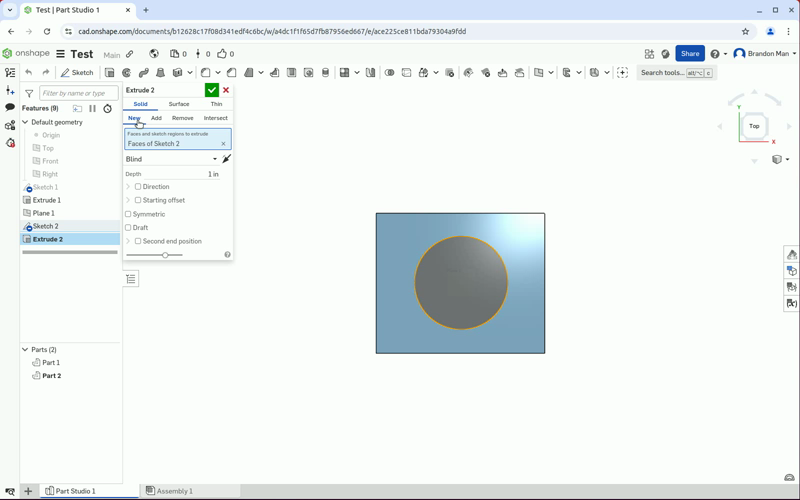
key(tab, 4)
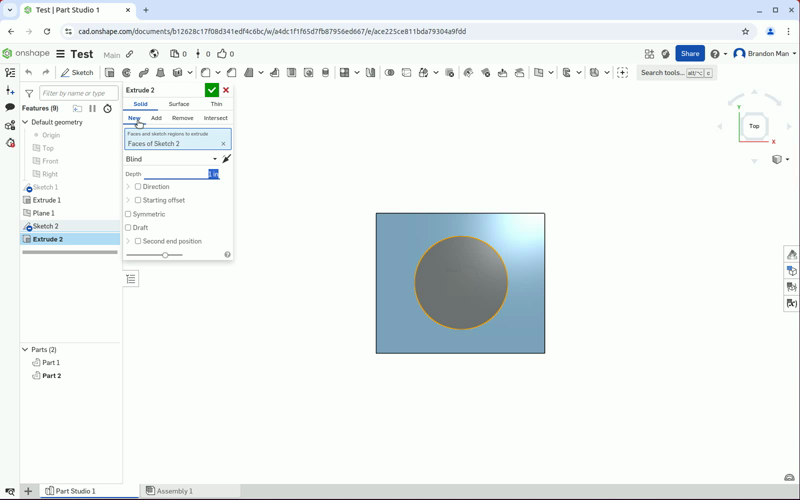
text(7.221)
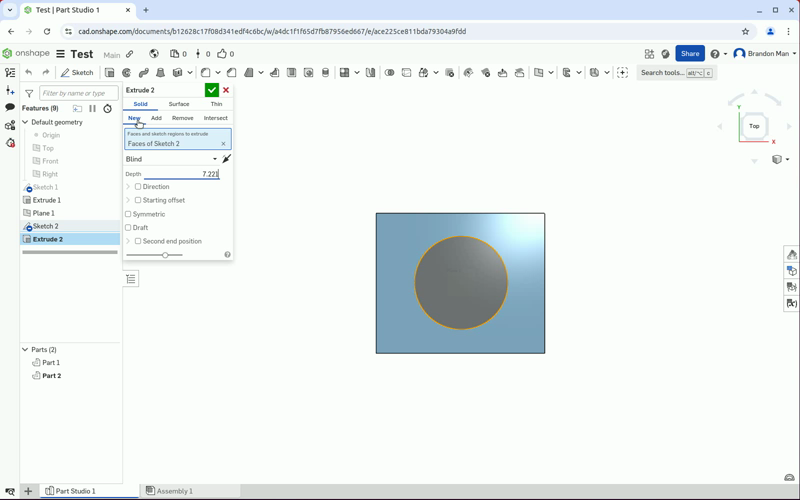
key(enter)
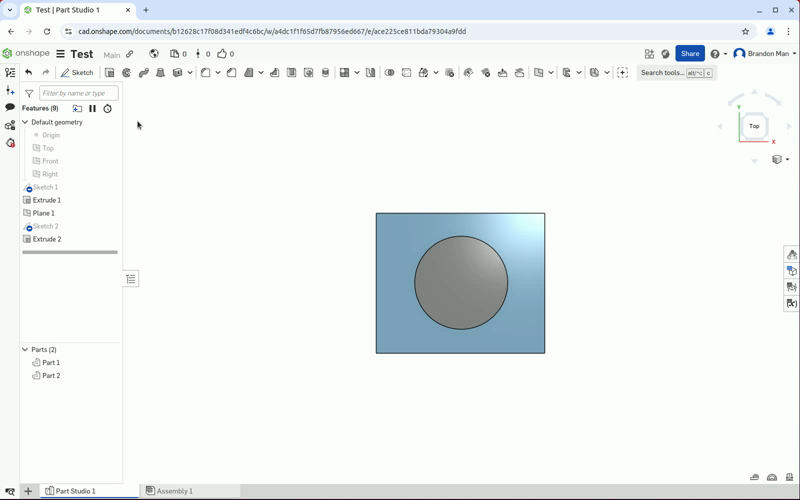
key(shift+h)
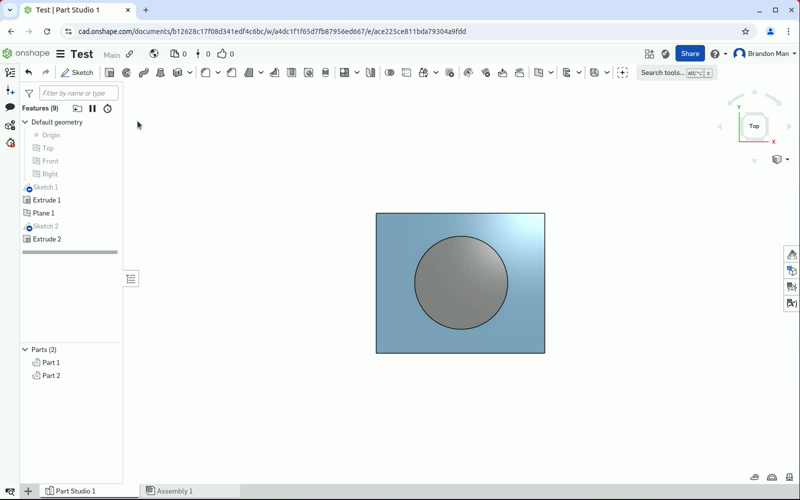
key(shift+h)
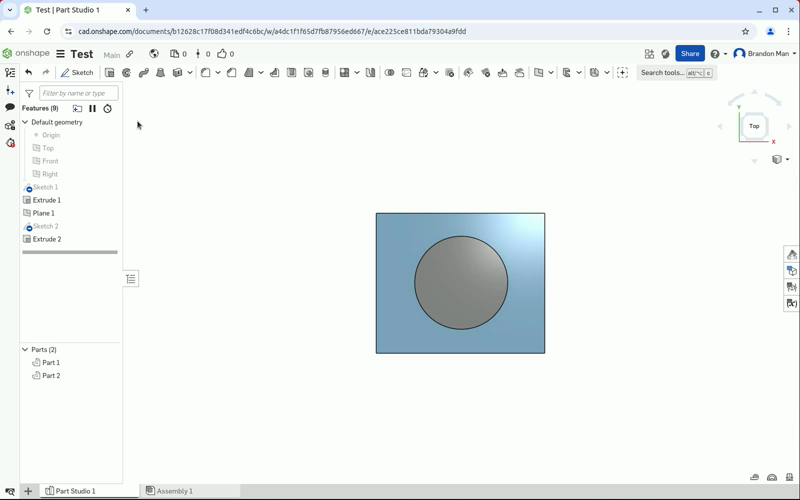
mouse_move(73, 189)
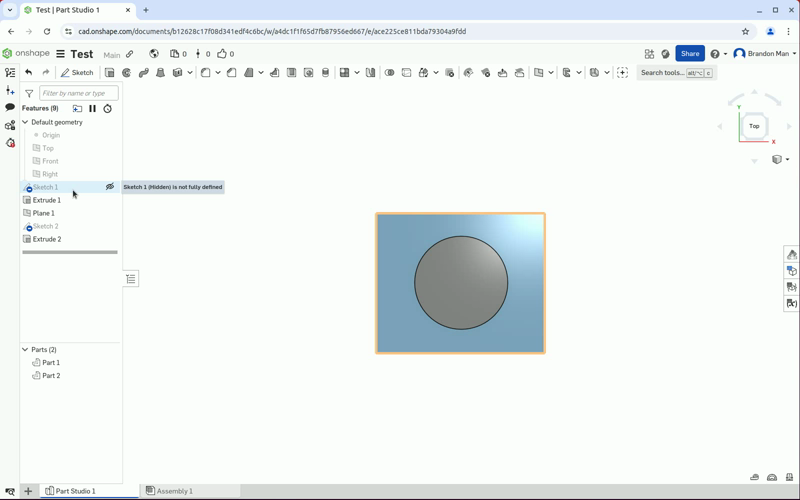
click(73, 189)
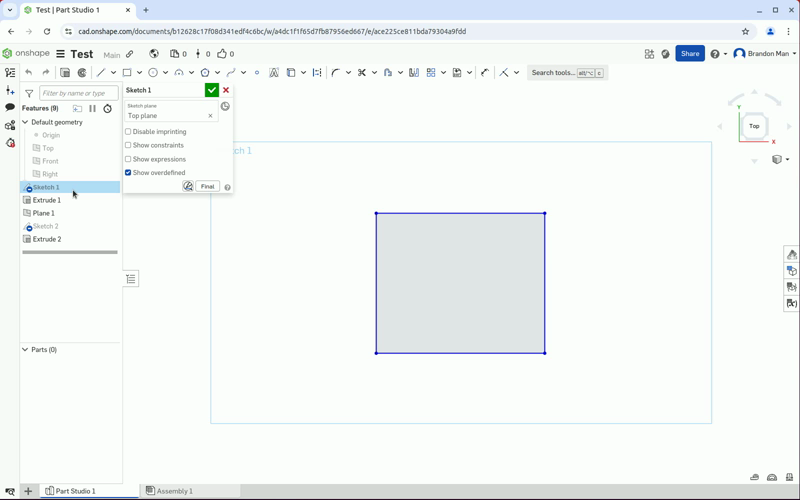
mouse_move(229, 92)
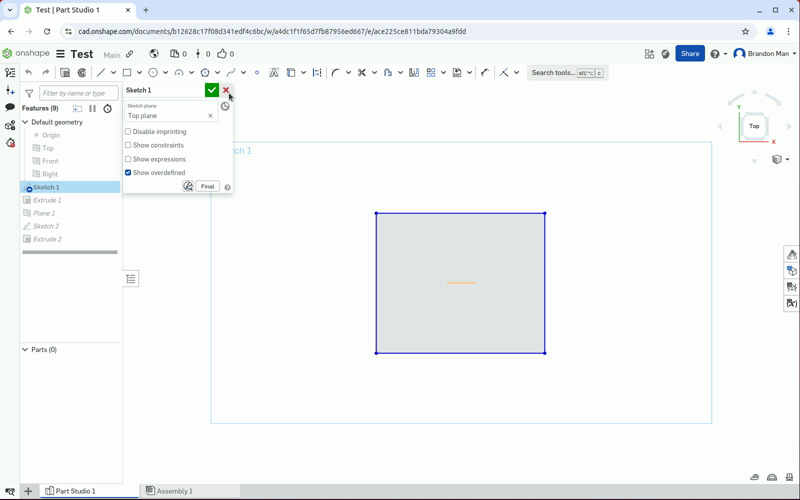
click(229, 92)
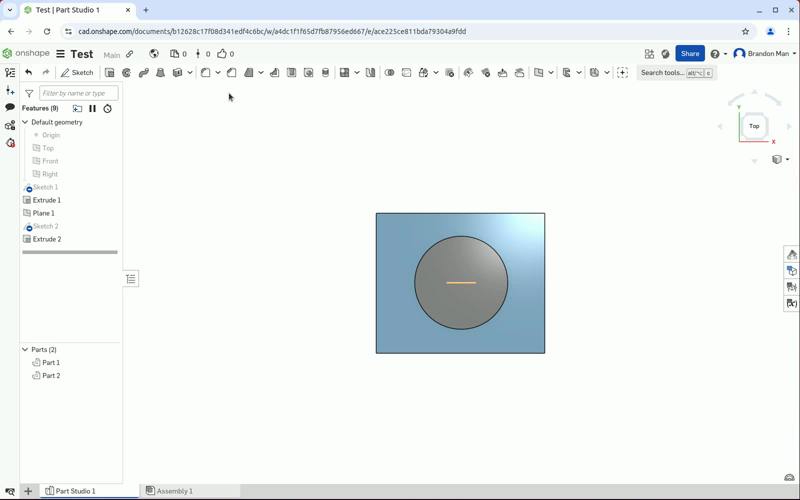
mouse_move(541, 75)
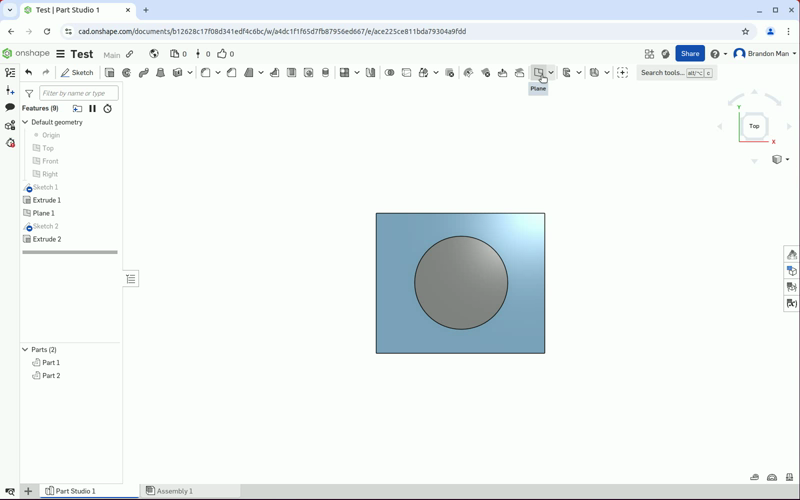
click(541, 75)
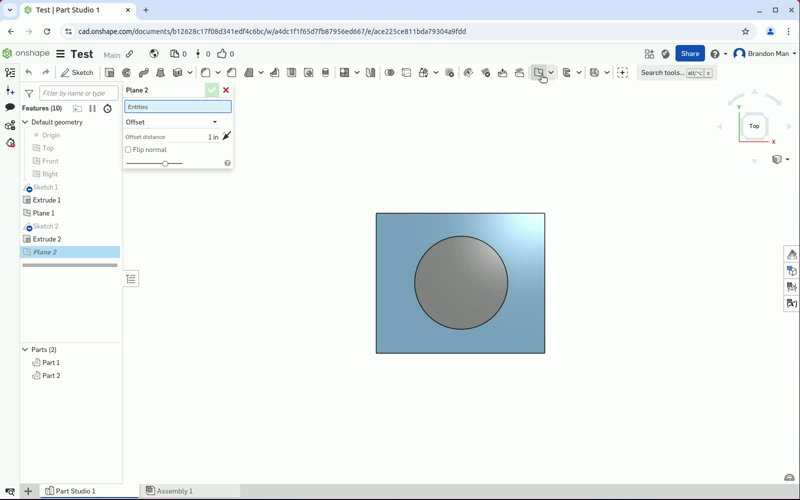
mouse_move(73, 150)
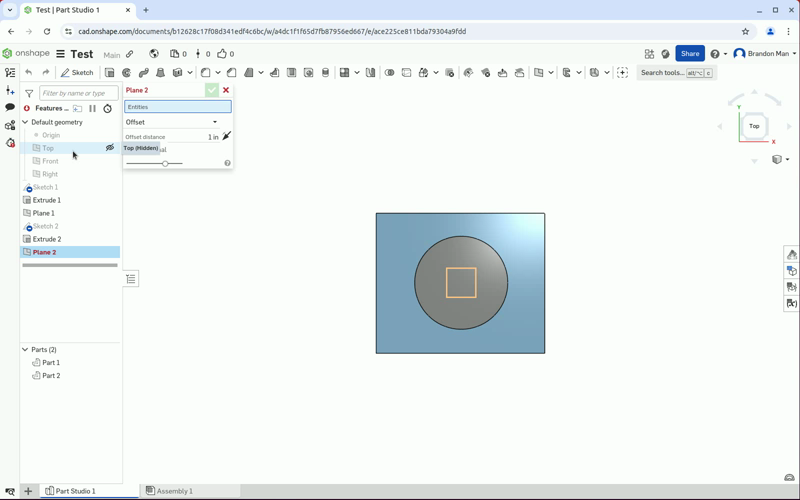
click(73, 150)
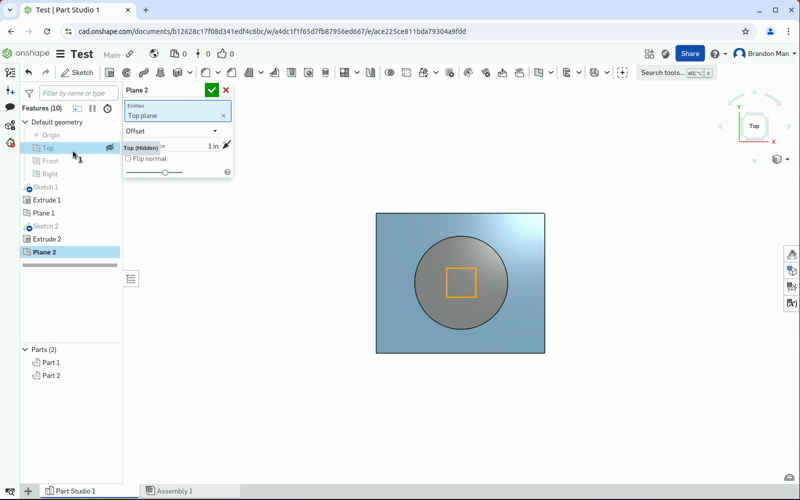
key(tab, 2)
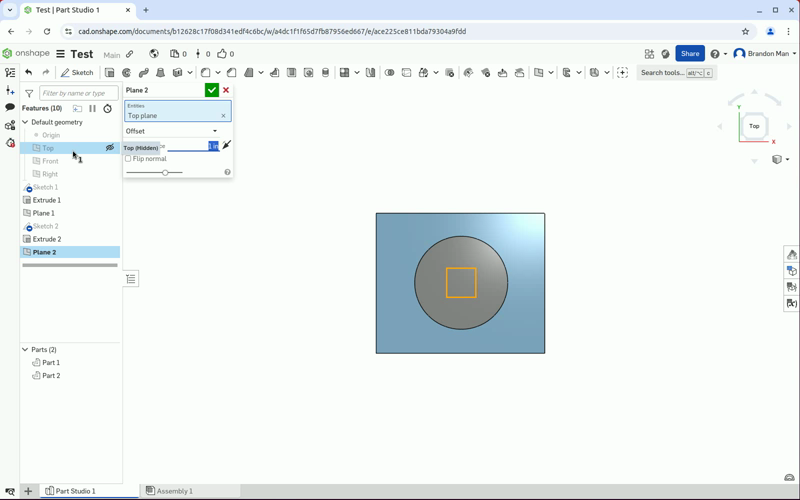
text(21.66)
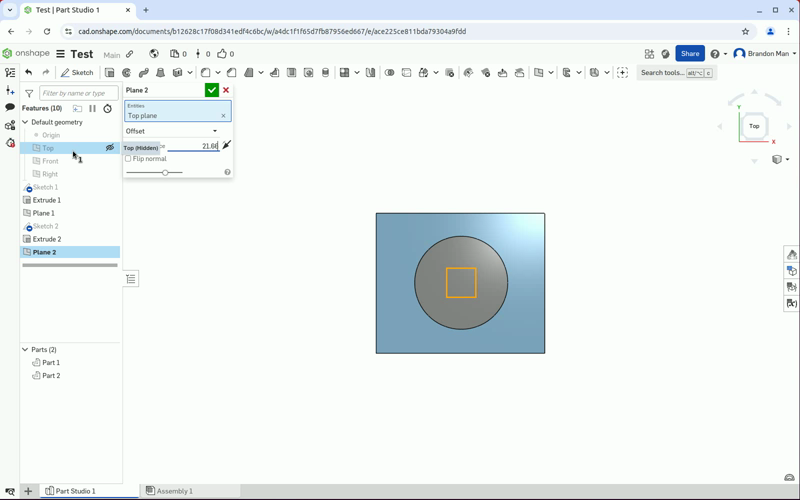
key(enter, 2)
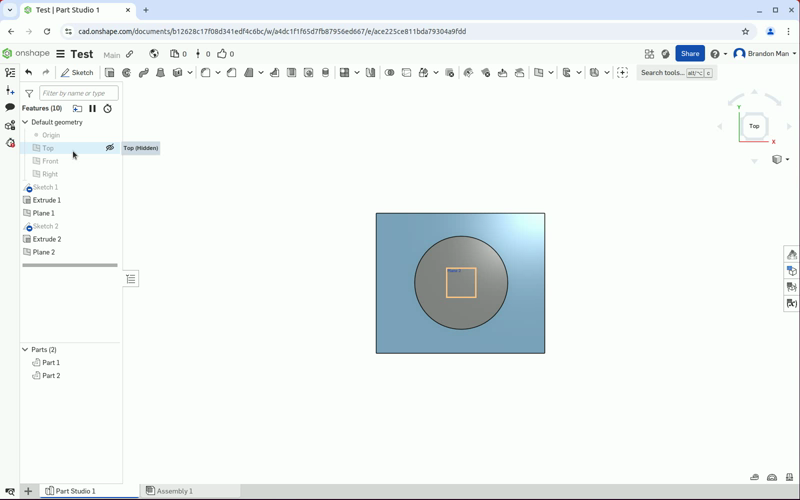
key(shift+s)
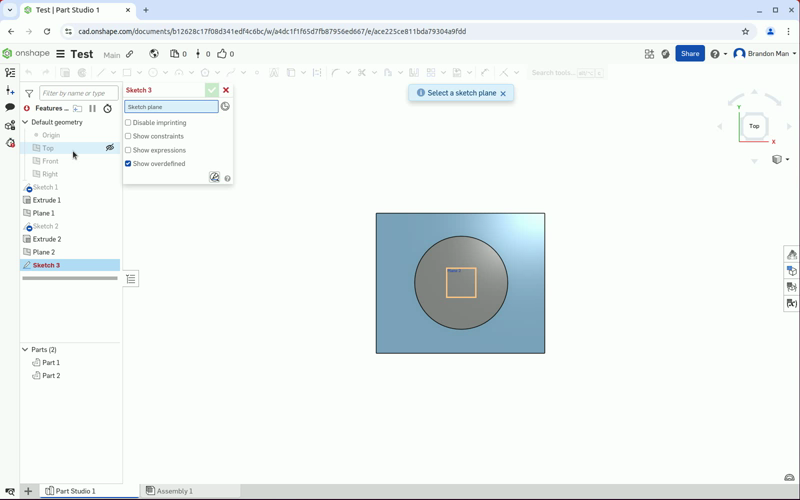
mouse_move(73, 254)
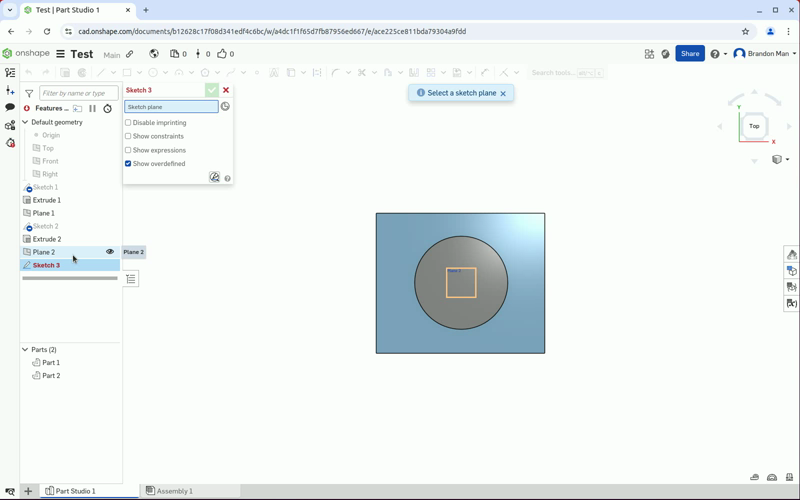
click(73, 254)
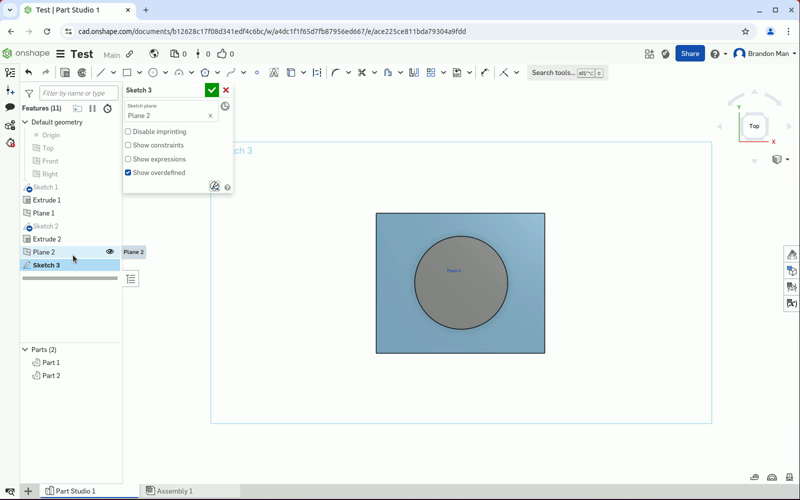
mouse_move(73, 352)
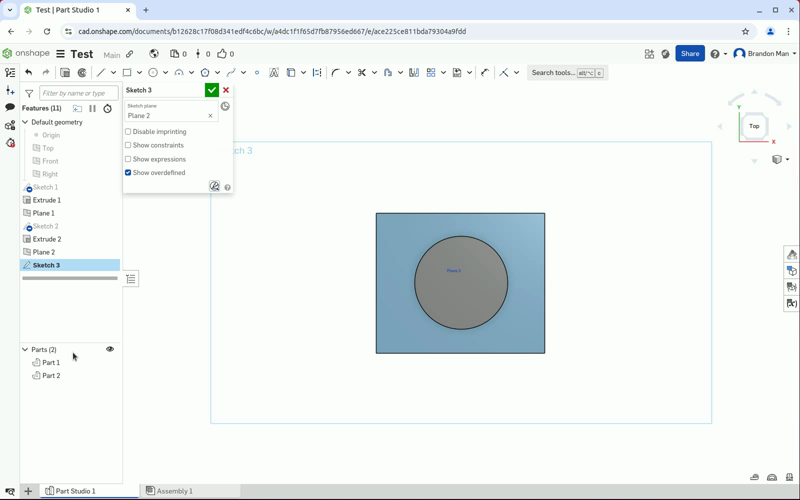
key(y)
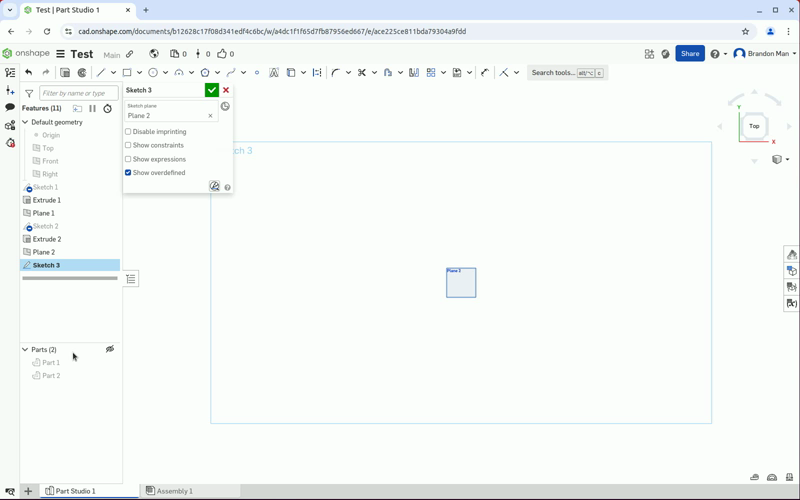
key(l)
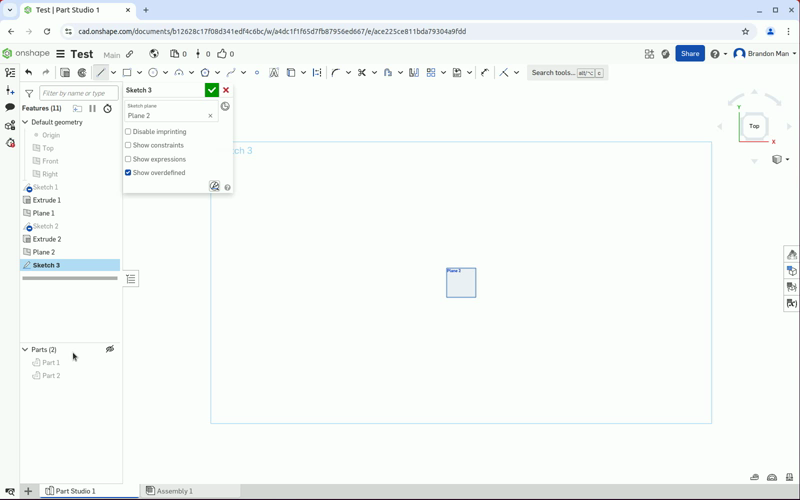
key_down(shift)
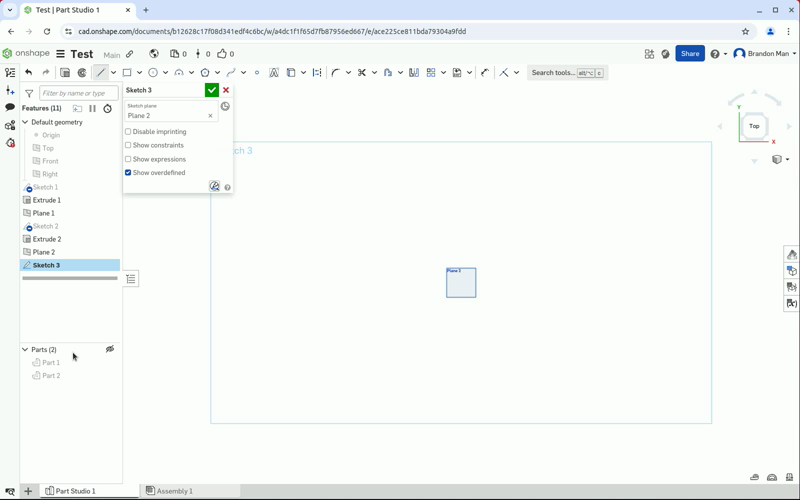
mouse_move(430, 300)
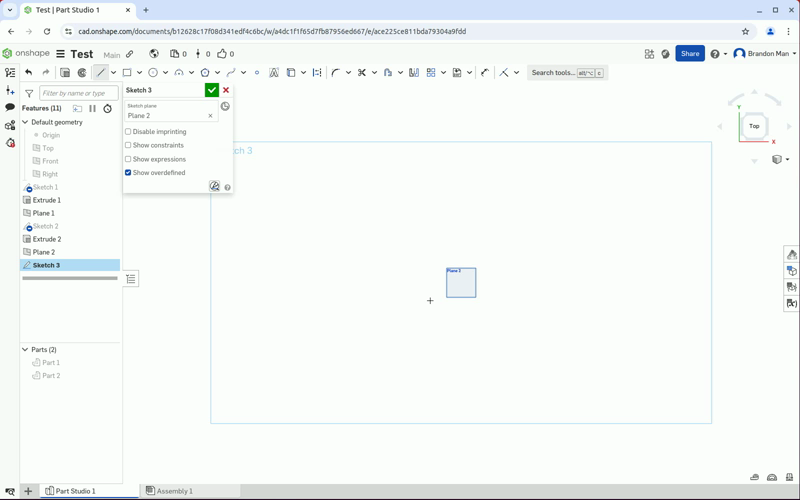
click(430, 300)
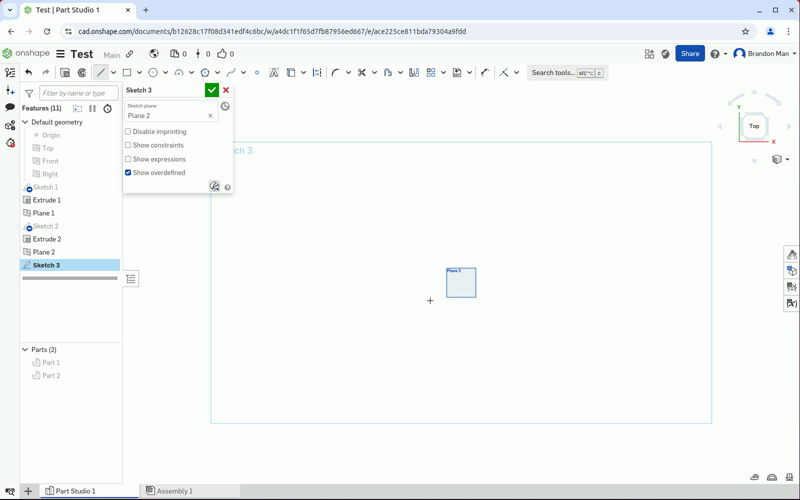
key_up(shift)
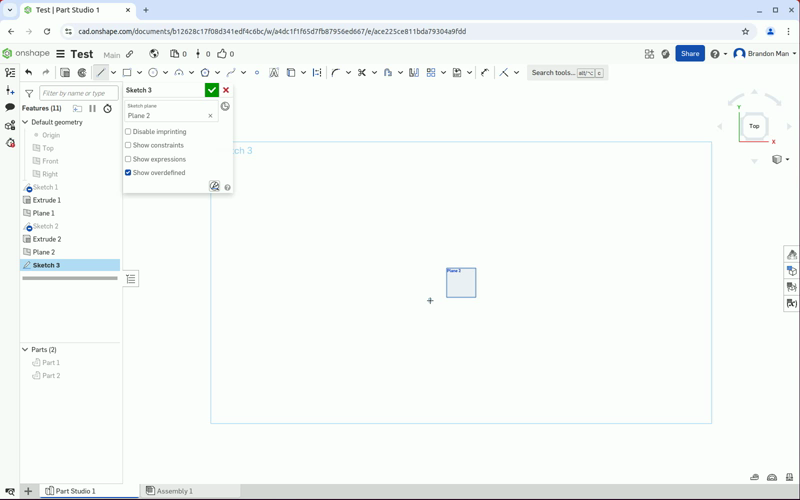
key_down(shift)
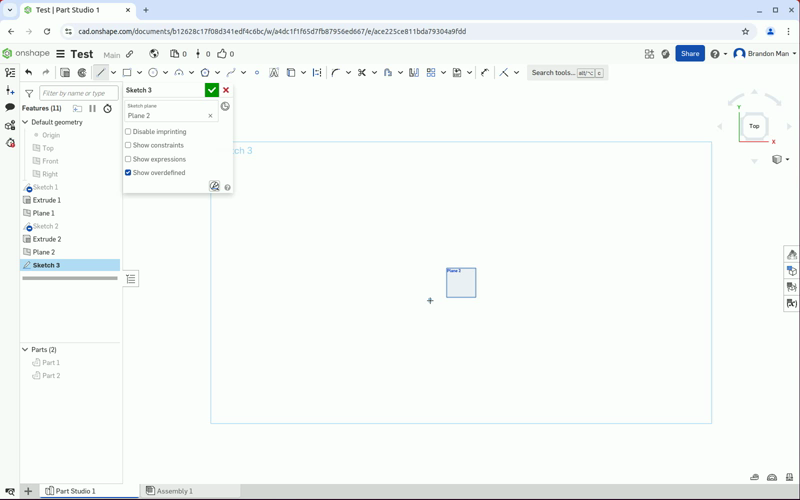
mouse_move(460, 300)
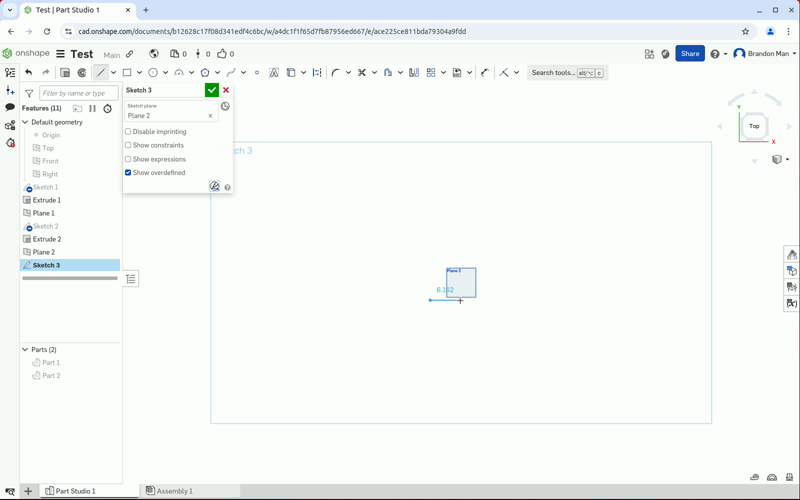
mouse_move(461, 318)
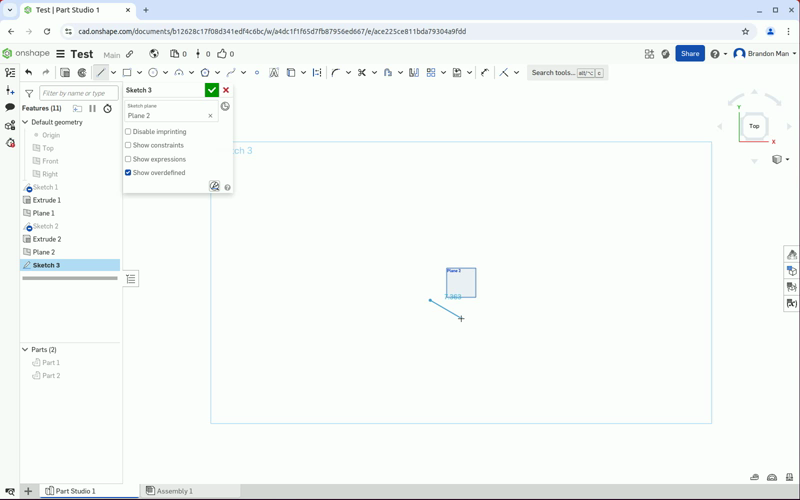
click(461, 318)
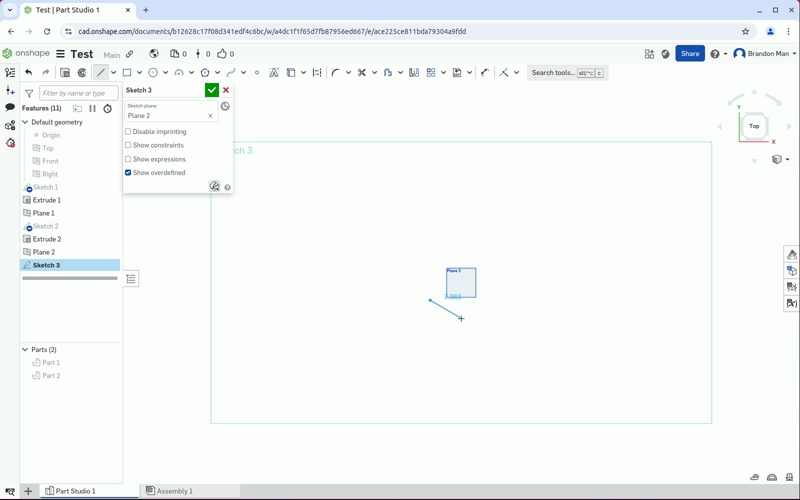
key_up(shift)
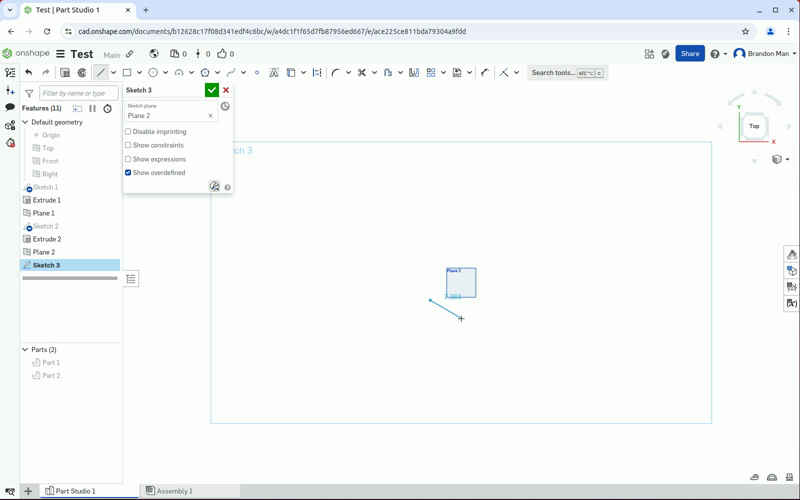
key_down(shift)
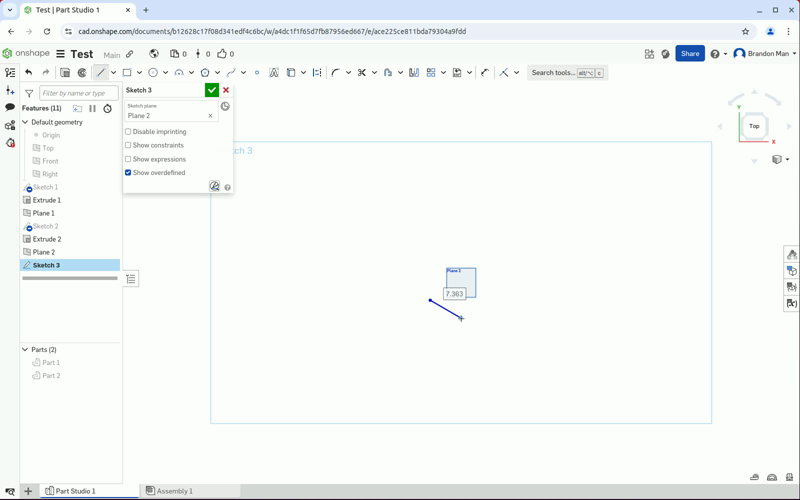
mouse_move(491, 318)
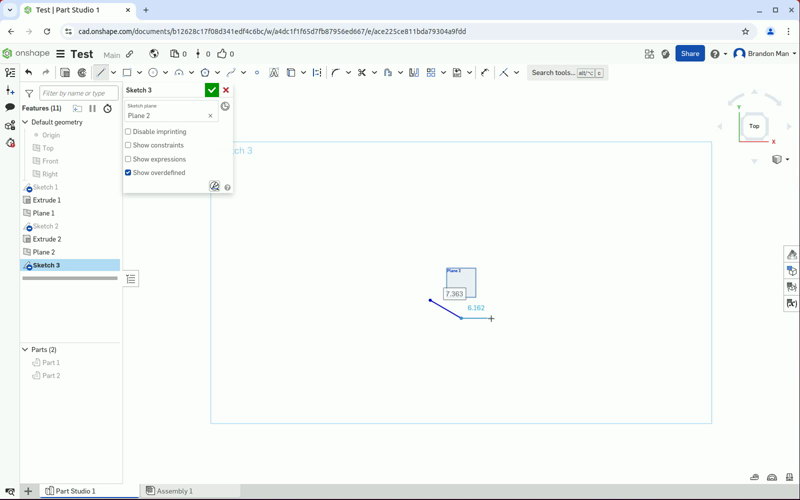
mouse_move(491, 300)
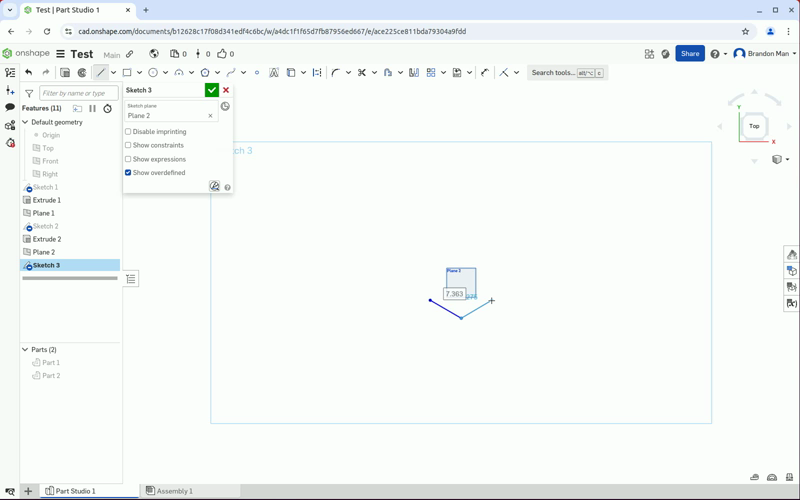
click(491, 300)
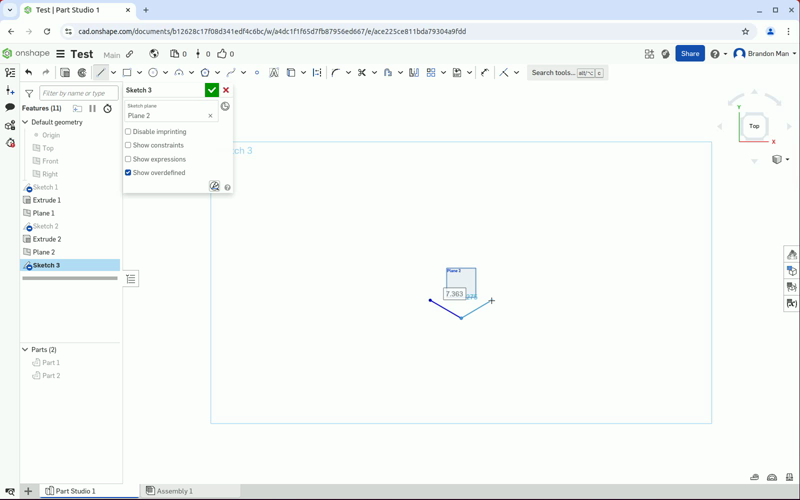
key_up(shift)
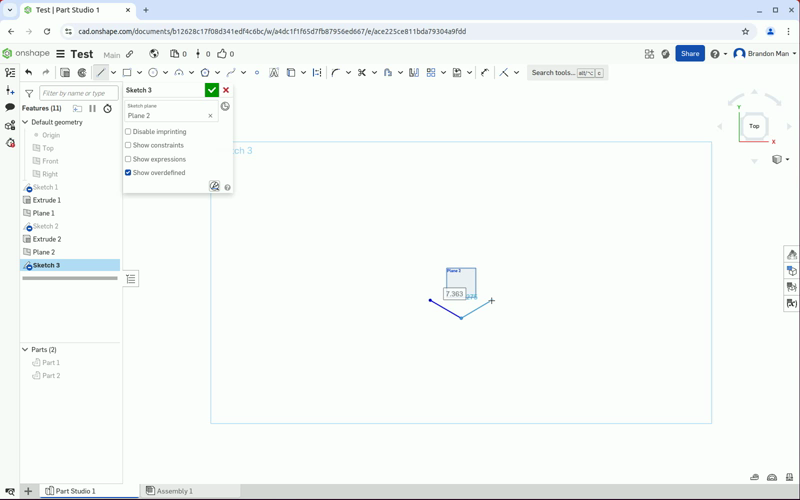
key_down(shift)
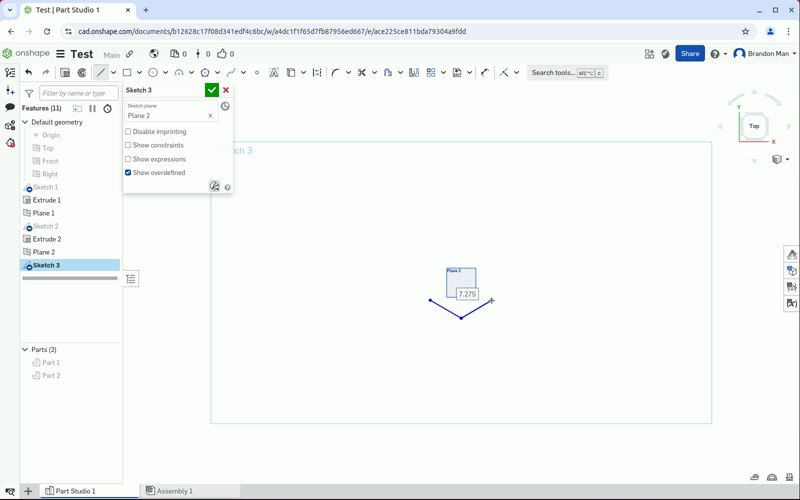
mouse_move(521, 300)
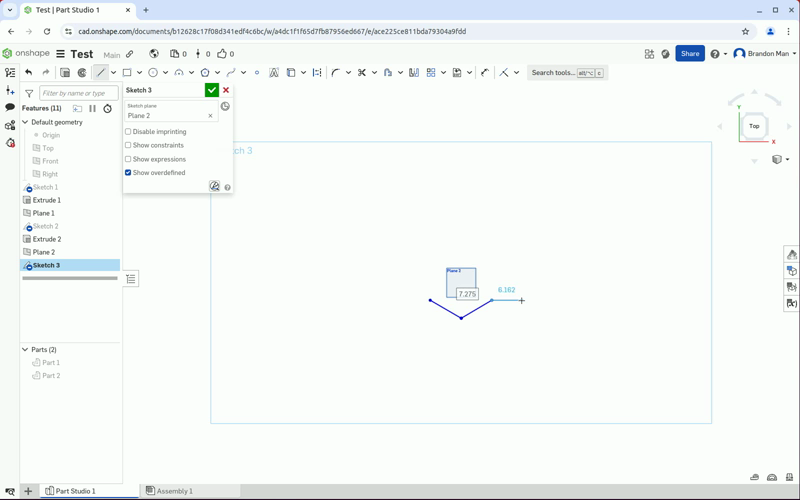
mouse_move(491, 264)
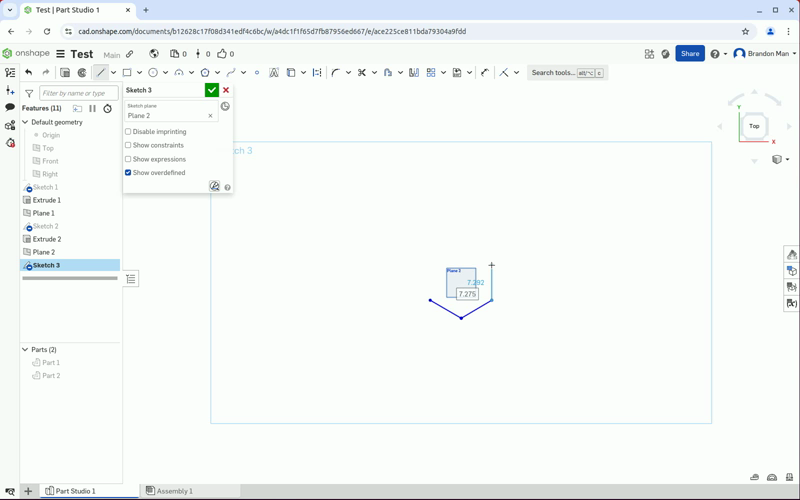
click(491, 264)
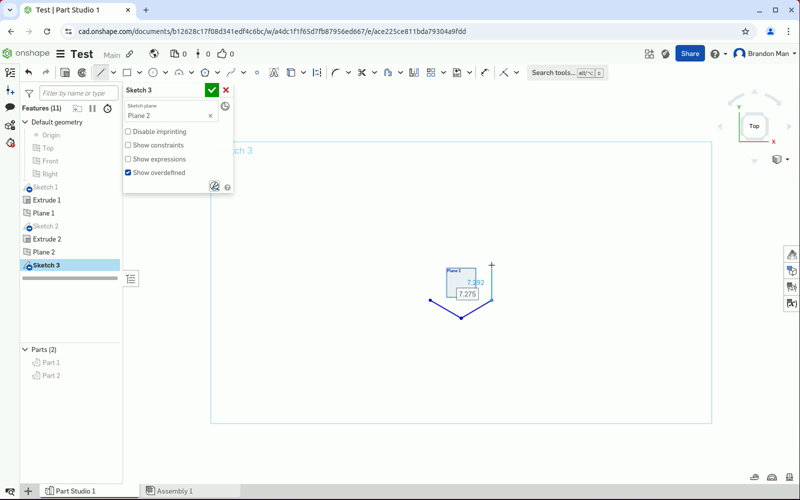
key_up(shift)
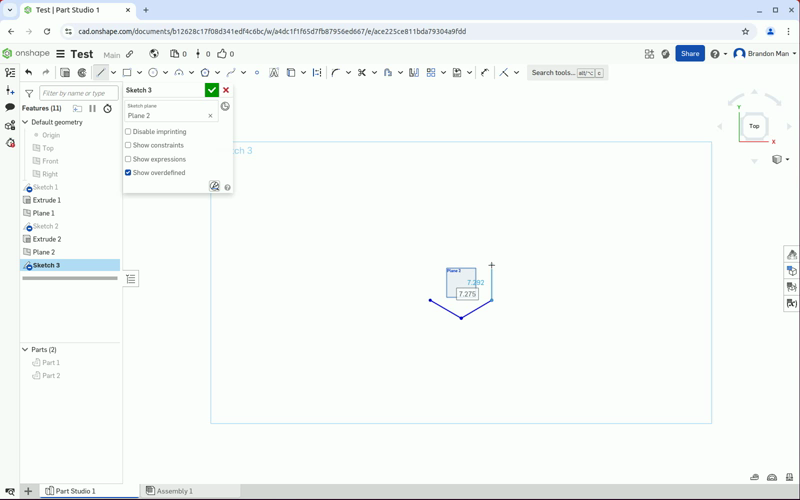
key_down(shift)
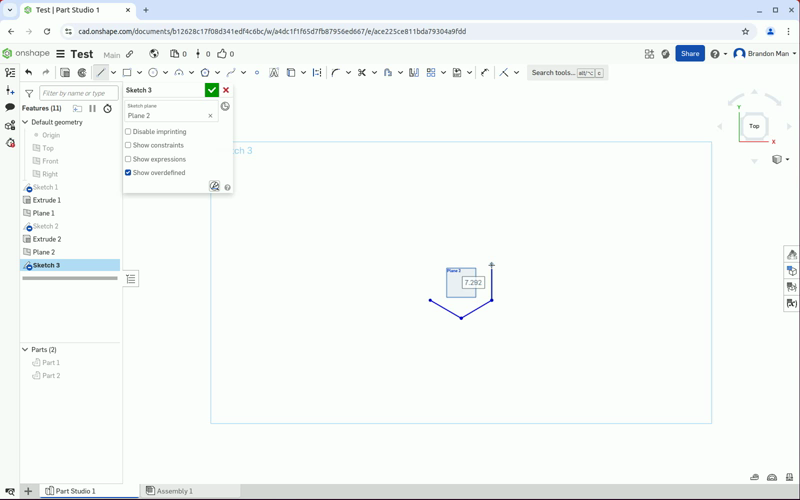
mouse_move(521, 264)
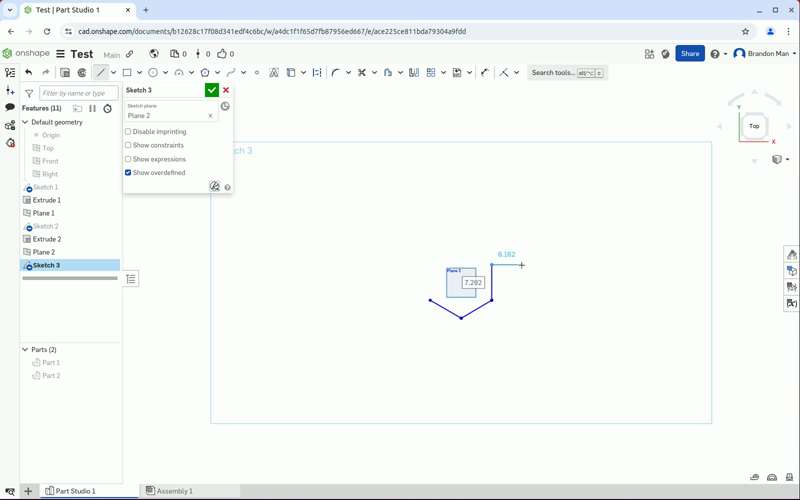
mouse_move(461, 247)
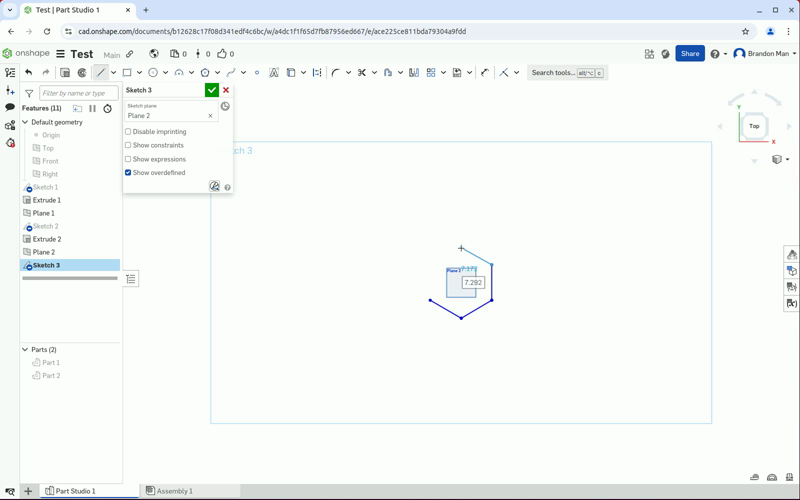
click(461, 247)
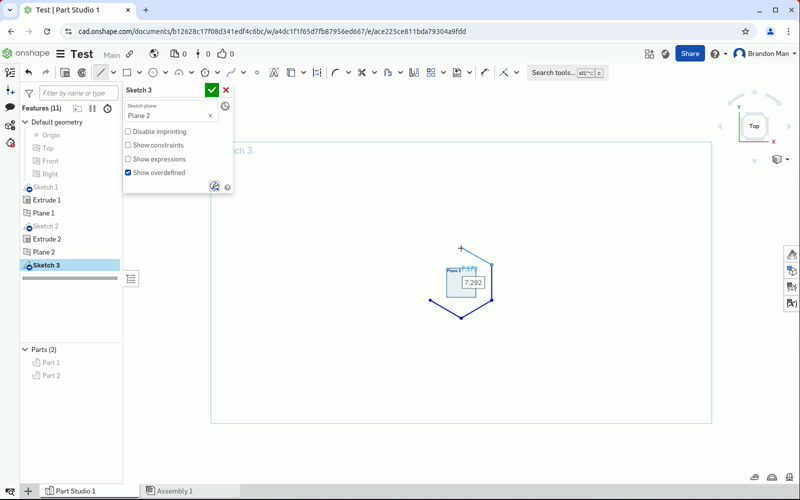
key_up(shift)
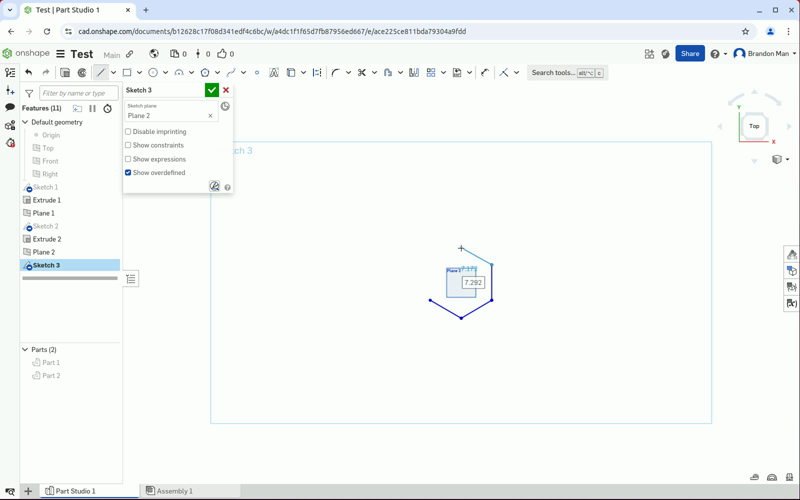
key_down(shift)
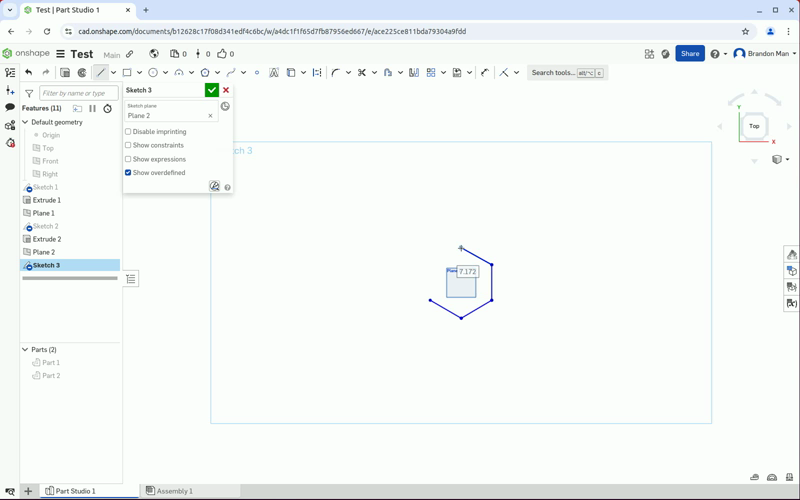
mouse_move(491, 247)
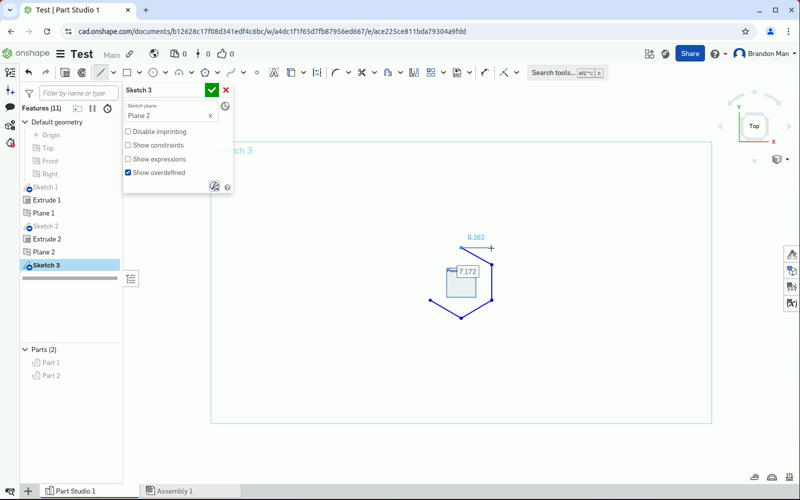
mouse_move(430, 264)
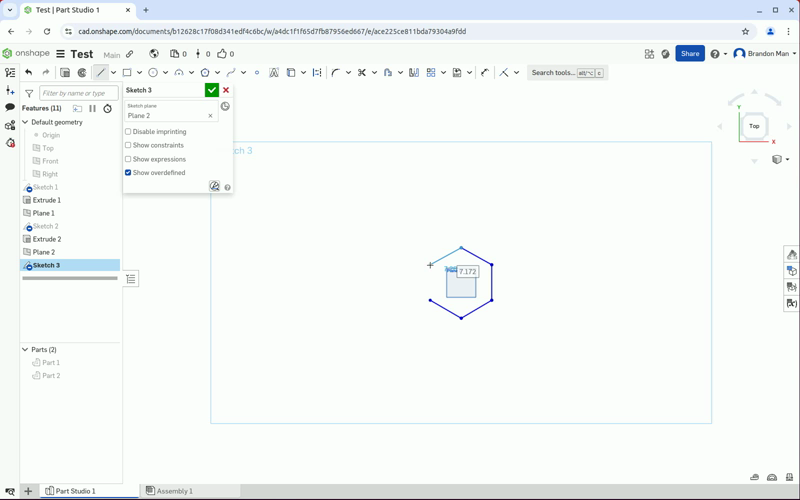
click(430, 264)
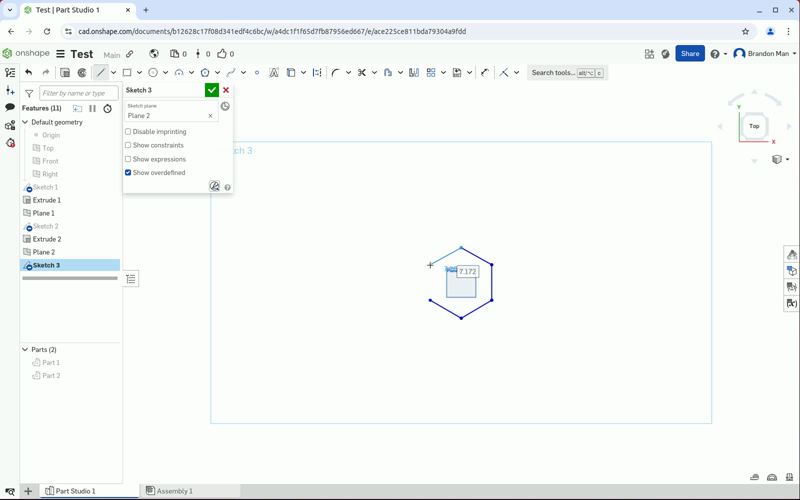
key_up(shift)
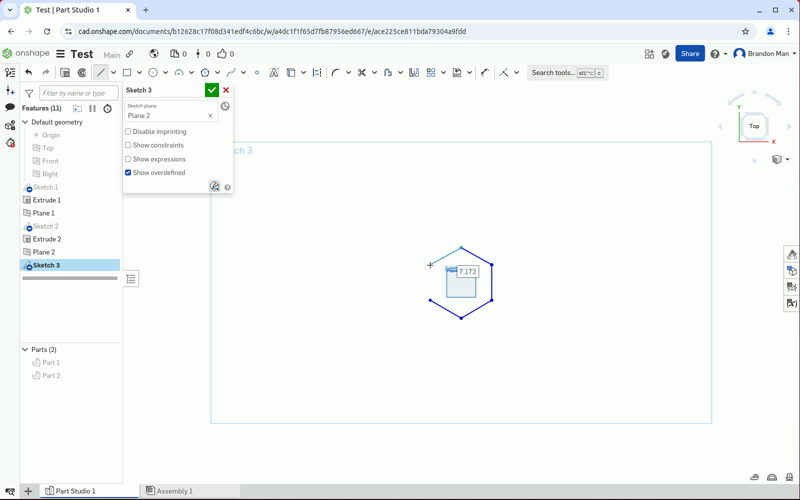
mouse_move(460, 264)
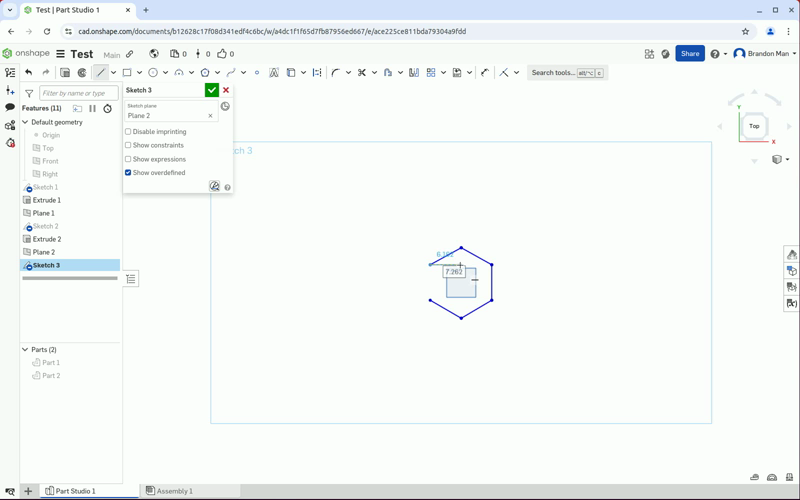
key_down(shift)
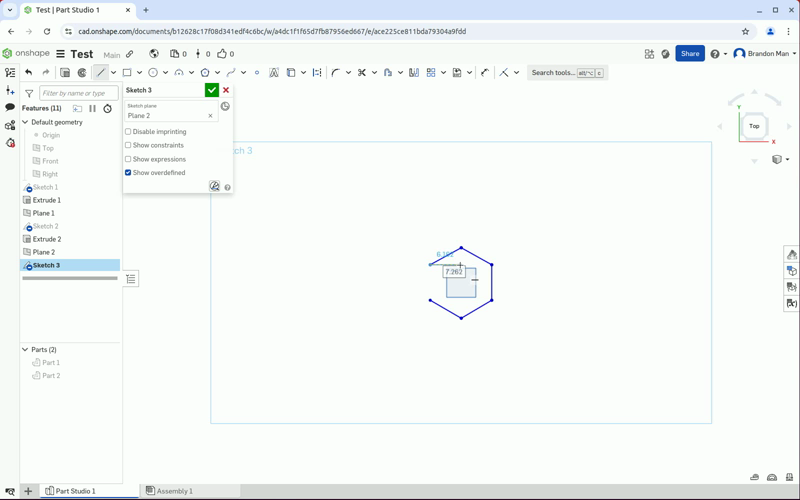
mouse_move(430, 300)
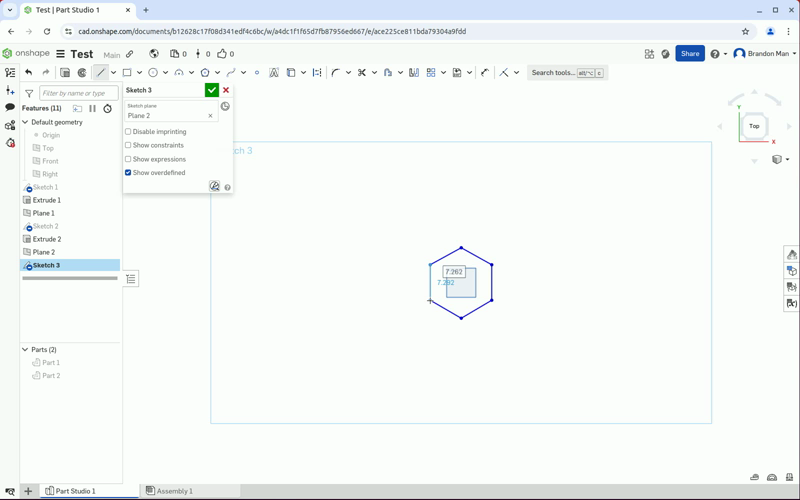
key_up(shift)
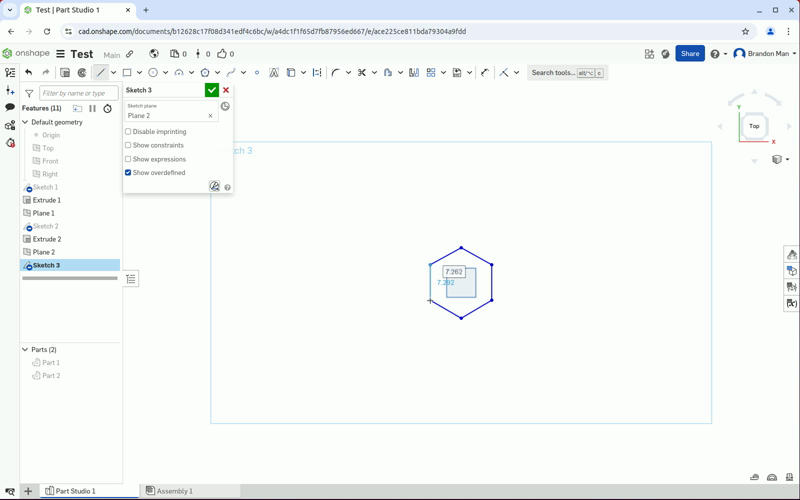
click(430, 300)
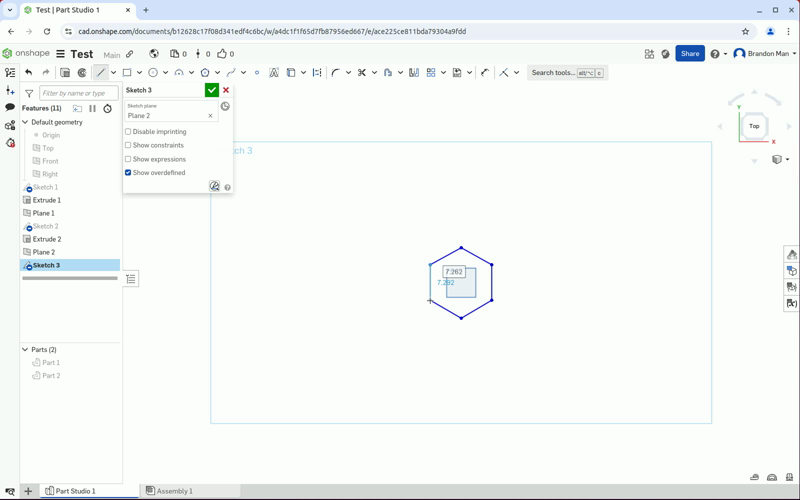
key(esc)
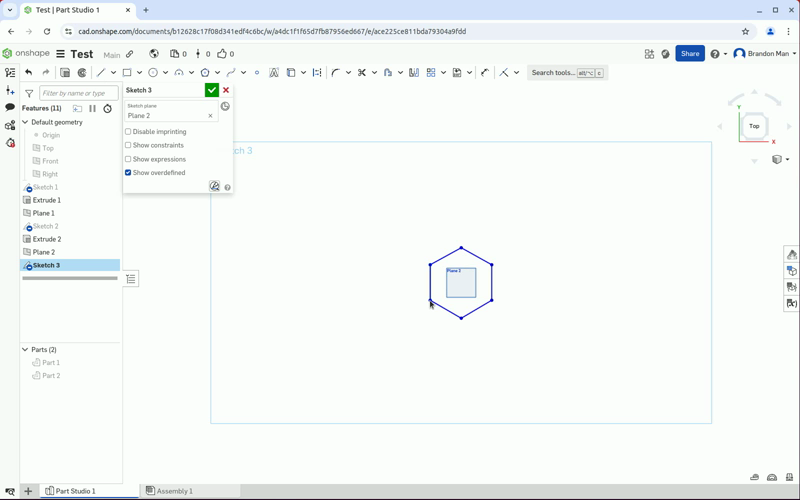
mouse_move(456, 288)
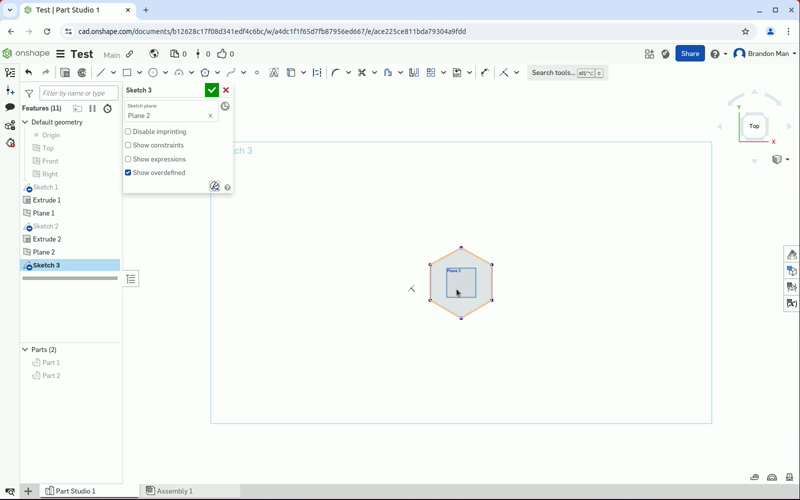
click(456, 288)
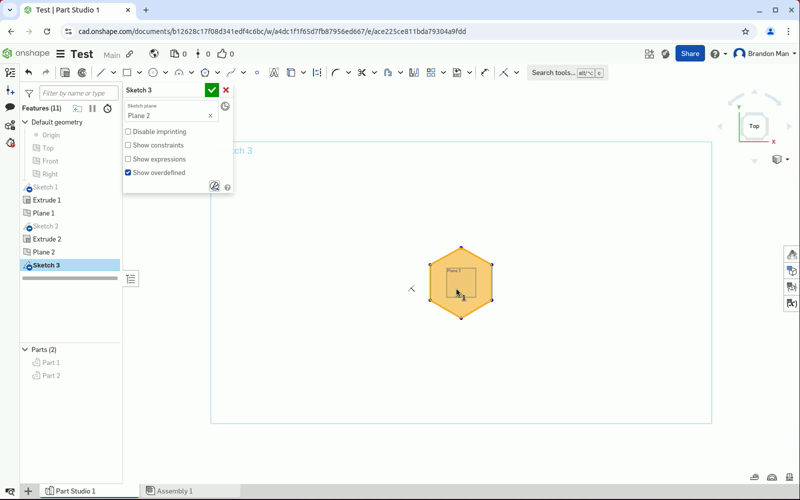
mouse_move(73, 352)
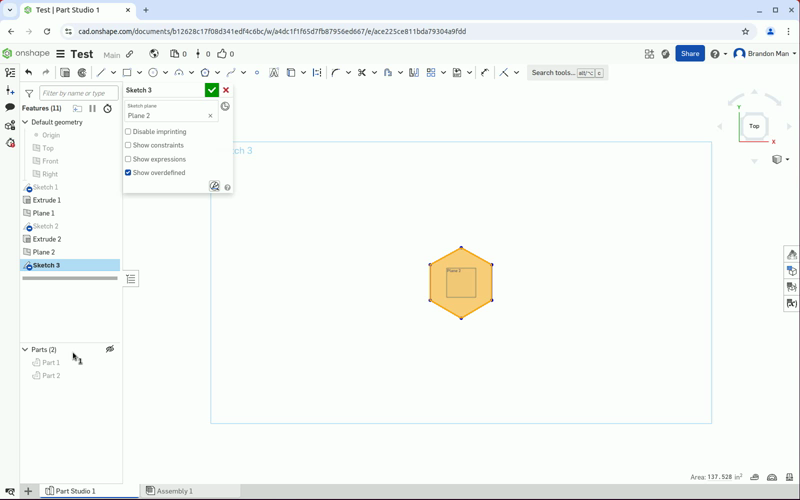
key(shift+y)
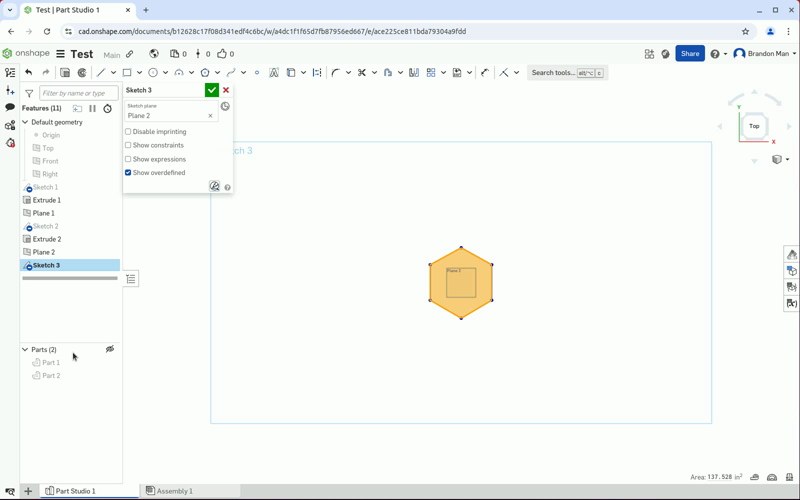
key(shift+e)
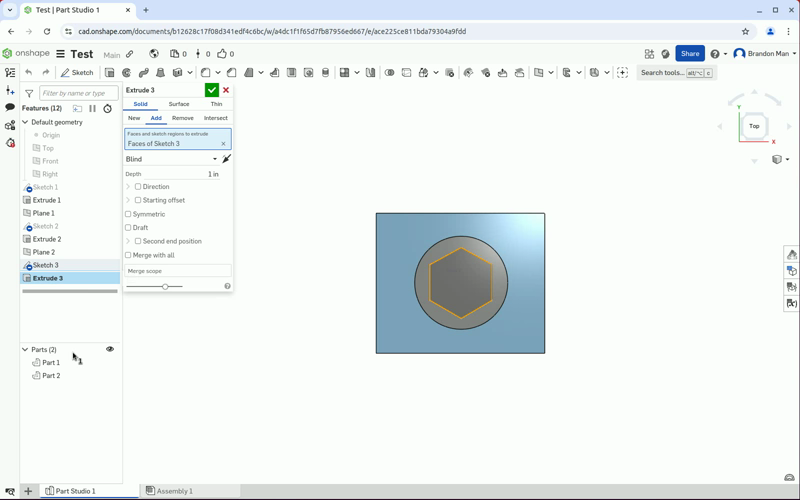
mouse_move(143, 106)
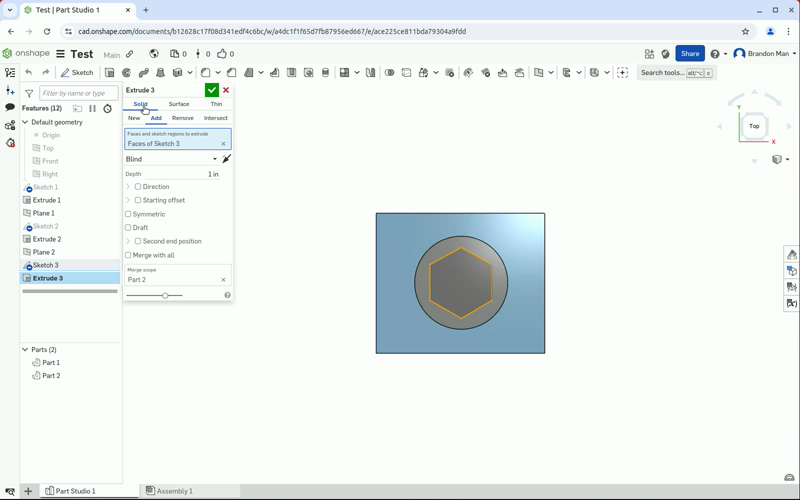
click(143, 106)
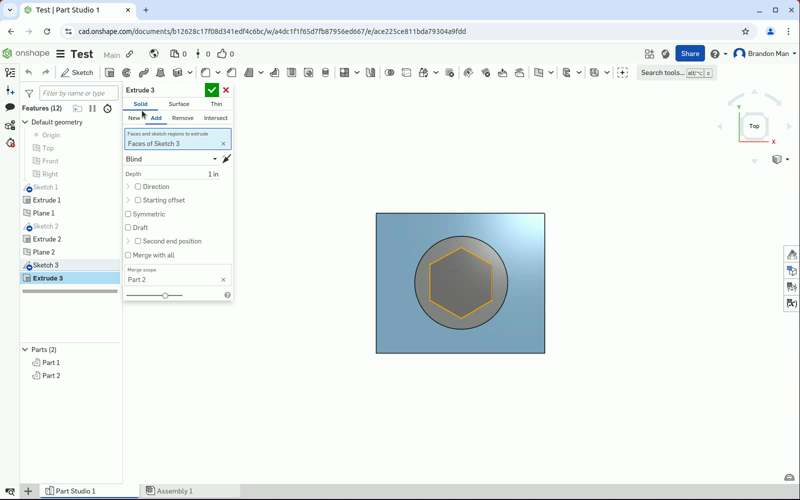
mouse_move(137, 120)
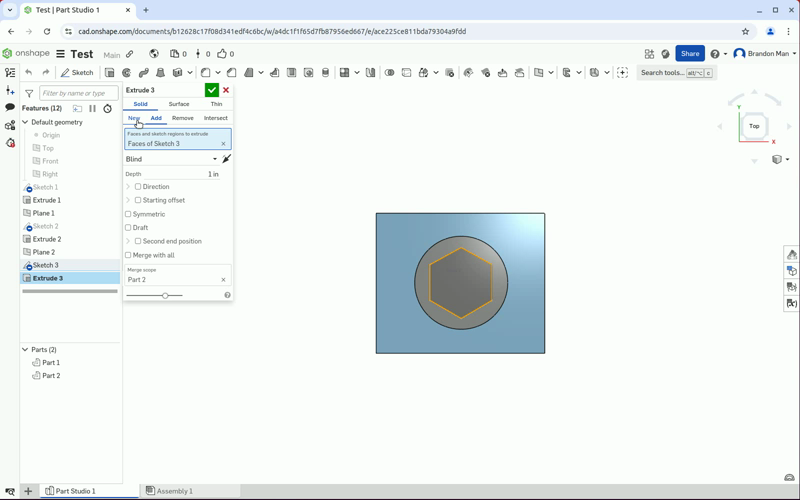
click(137, 120)
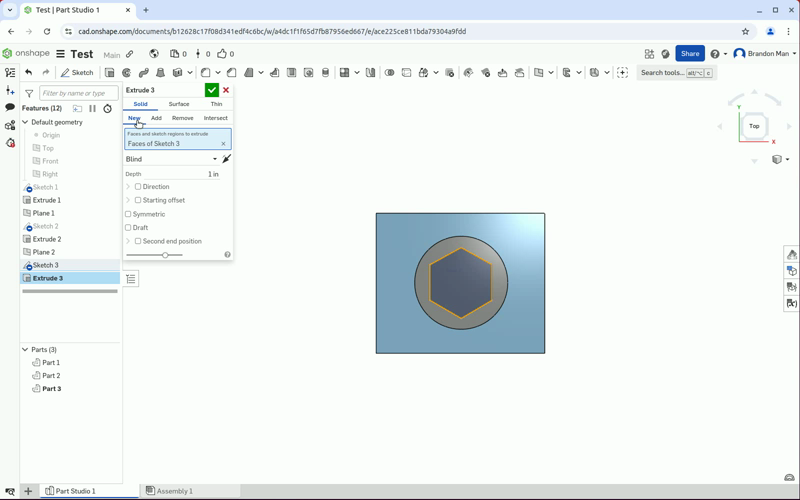
key(tab, 4)
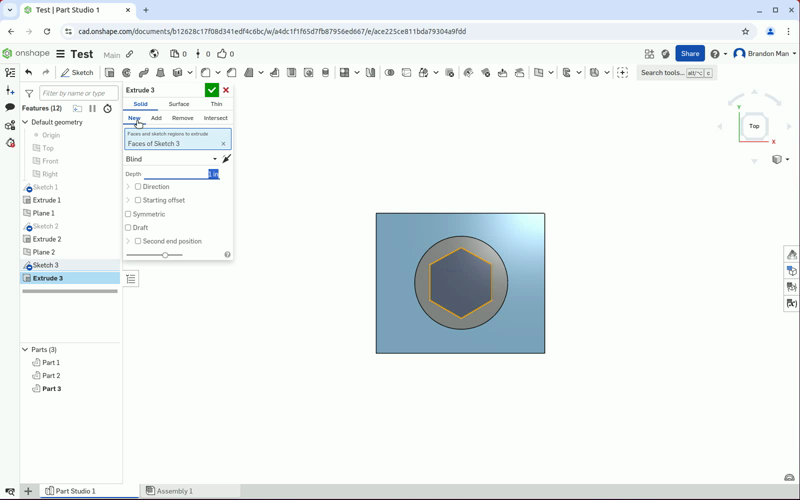
text(1.444)
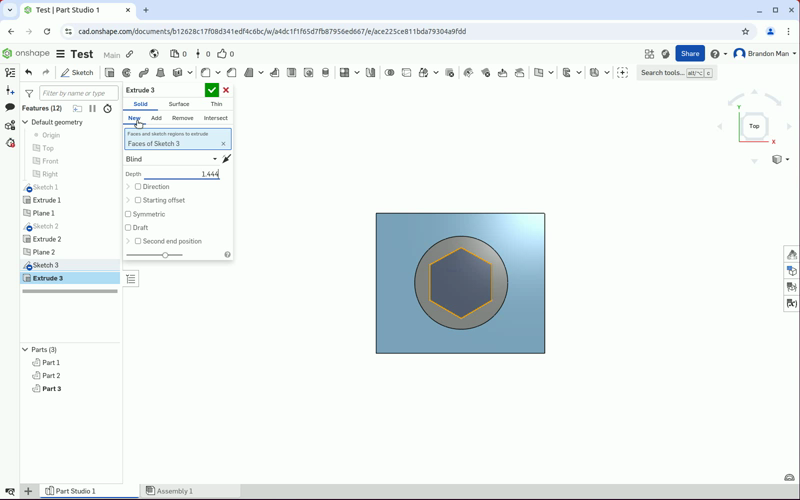
key(enter)
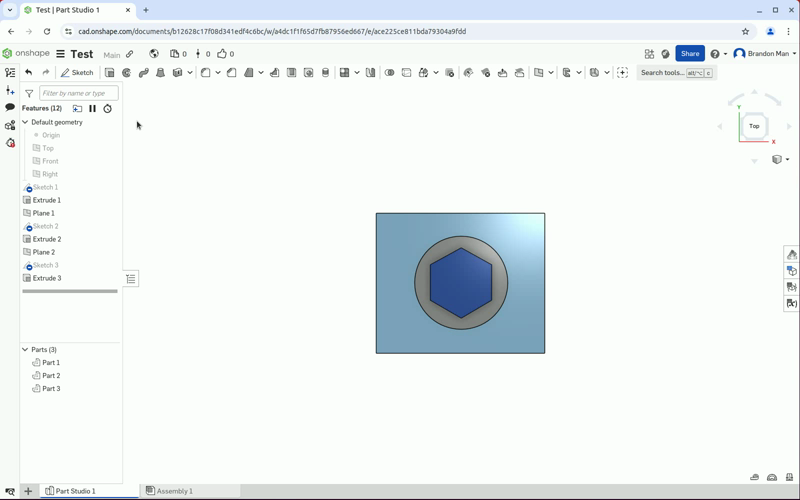
key(shift+h)
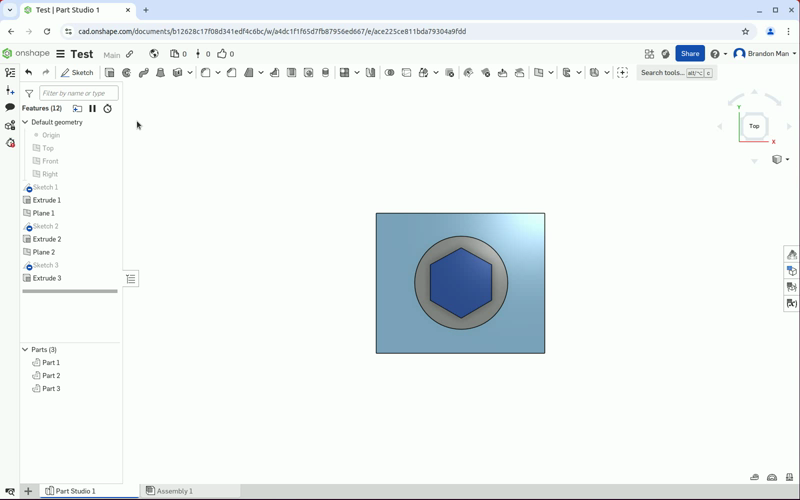
key(shift+h)
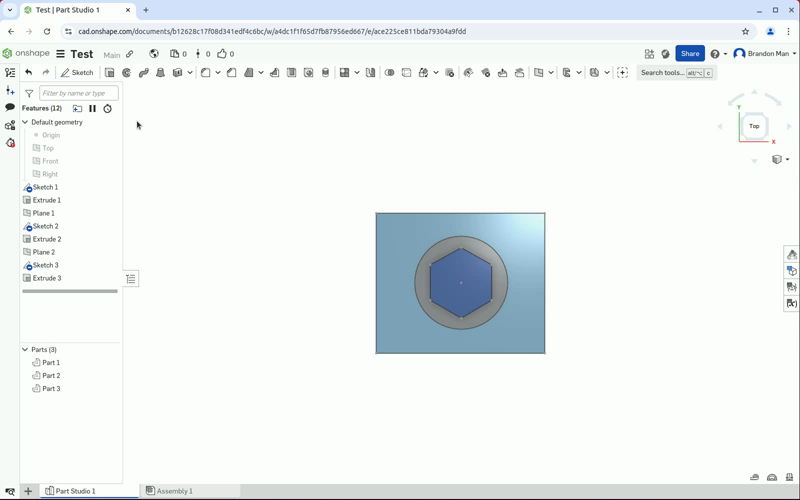
key(shift+7)
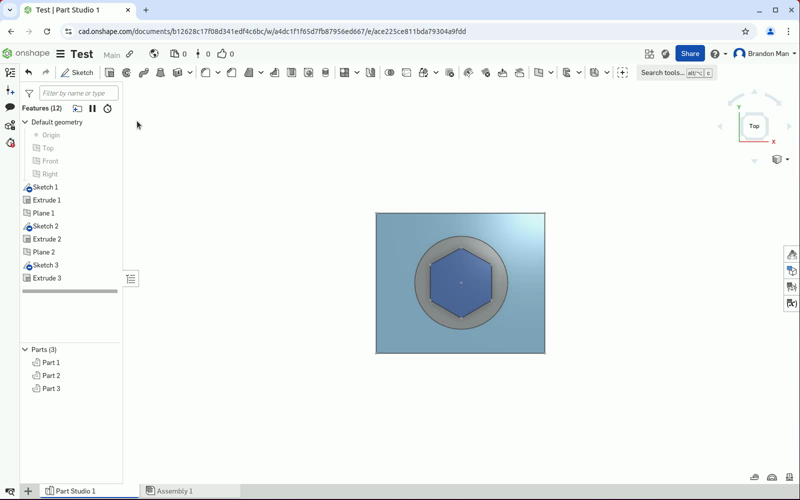
key(up, 3)
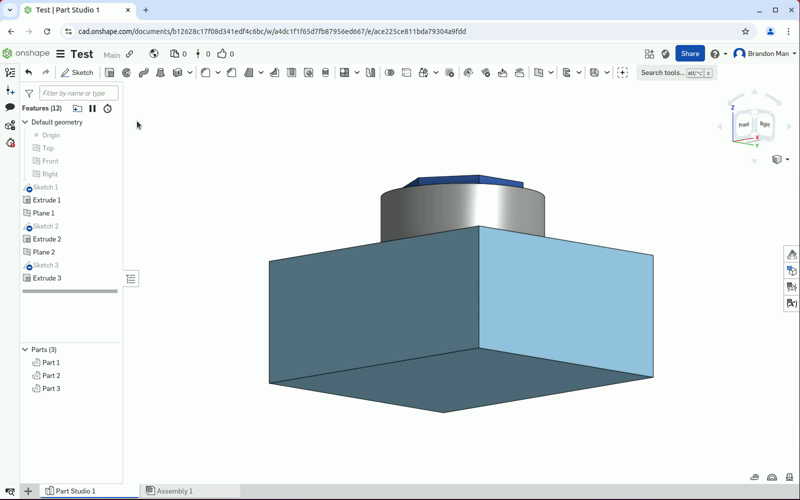
key(left, 3)
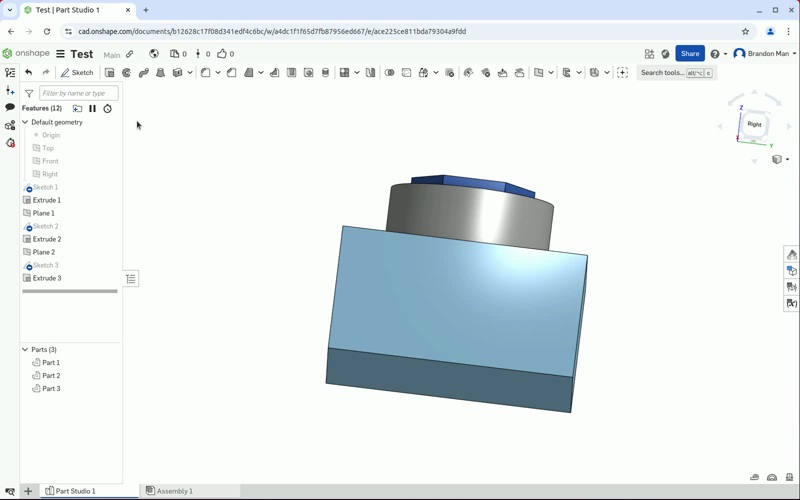
key(right, 3)
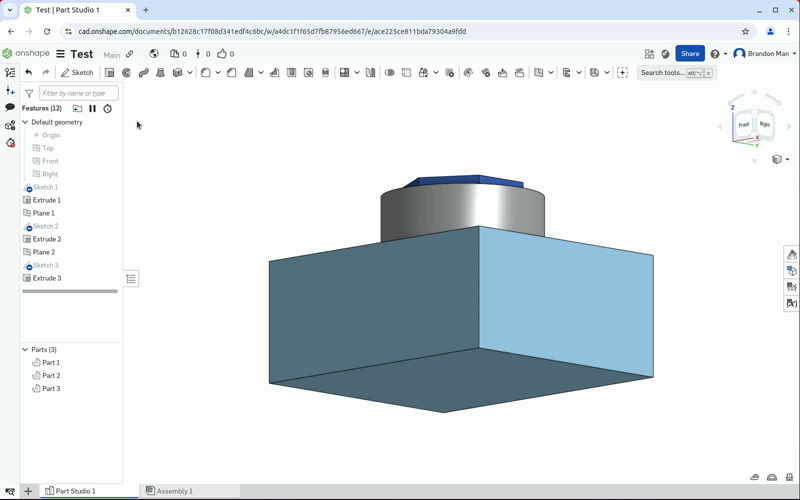
key(down, 3)
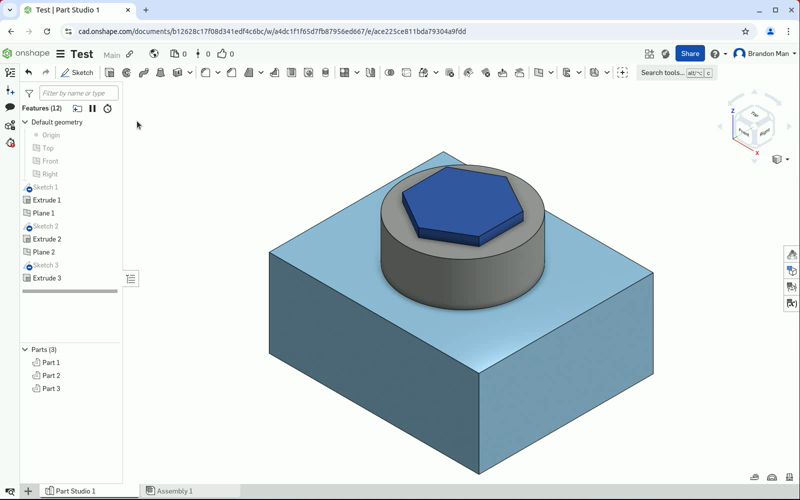
mouse_move(73, 189)
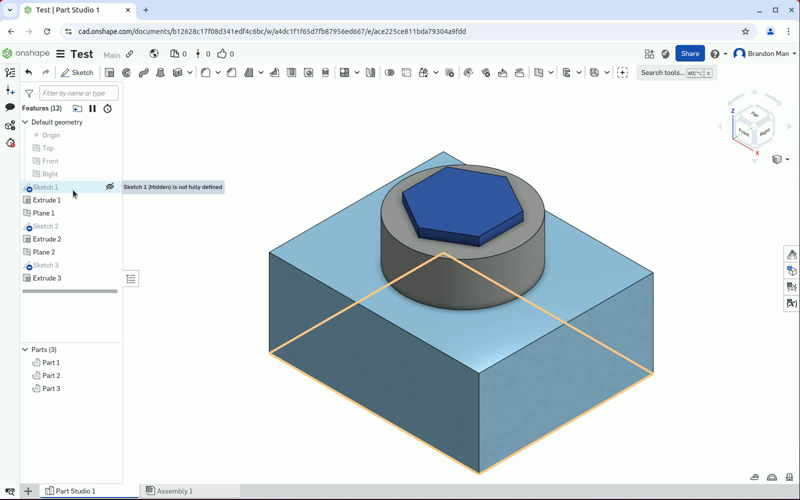
click(73, 189)